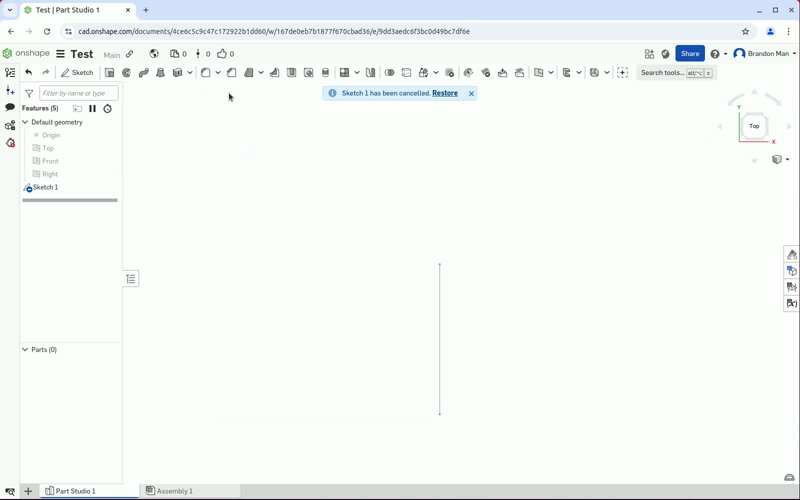
key(shift+h)
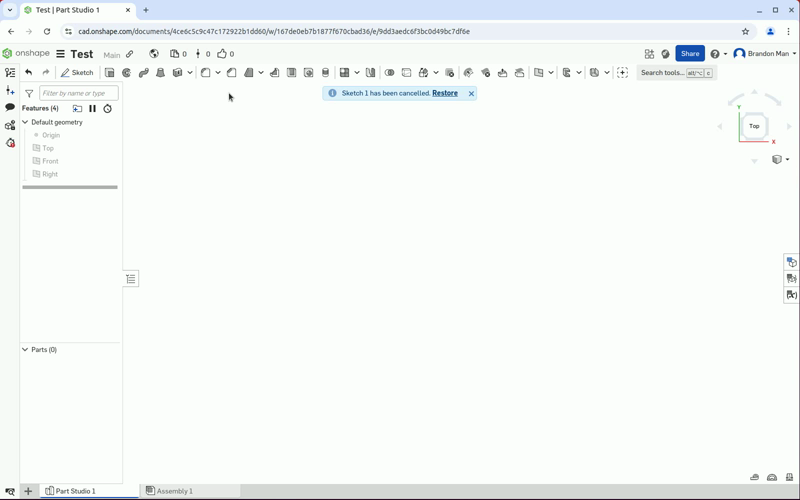
mouse_move(73, 352)
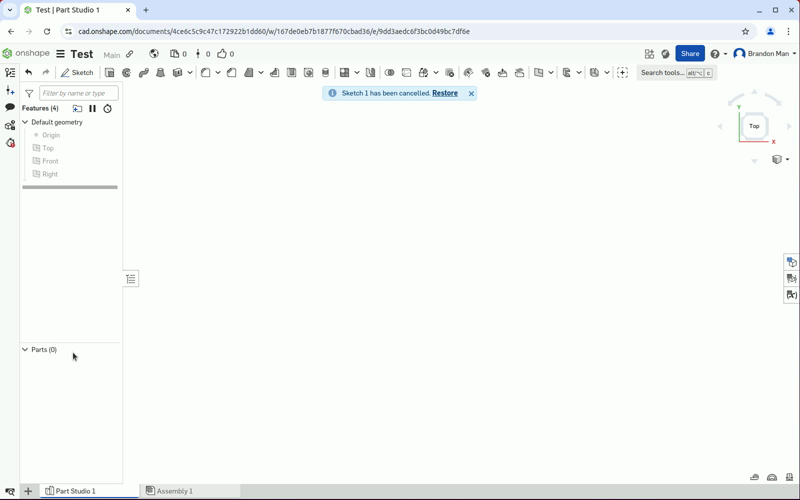
key(y)
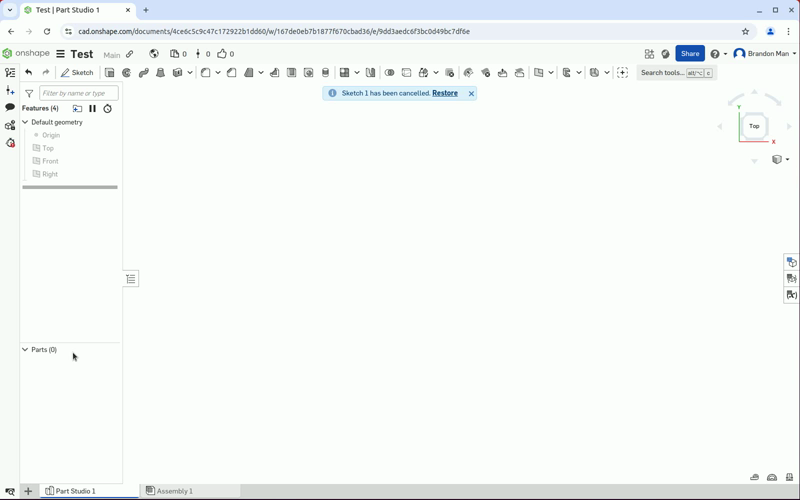
key(shift+p)
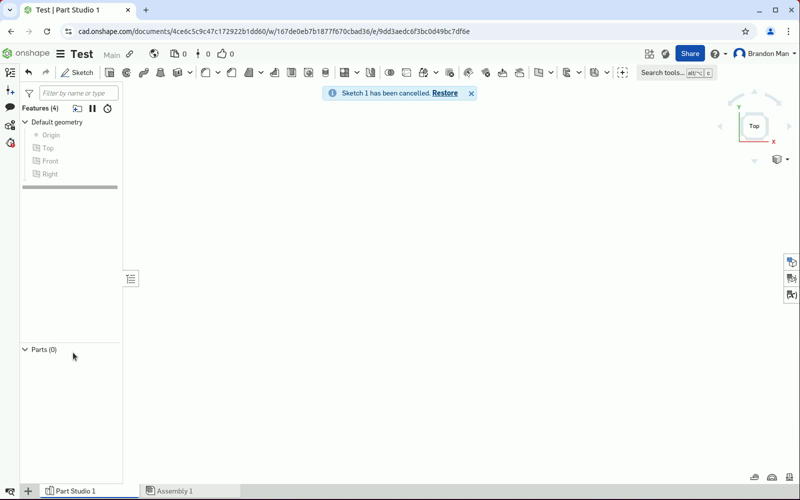
key(space)
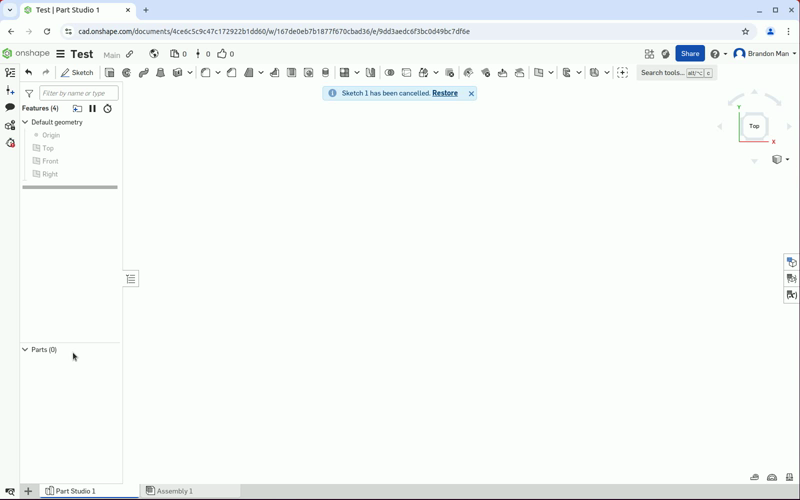
key_down(shift)
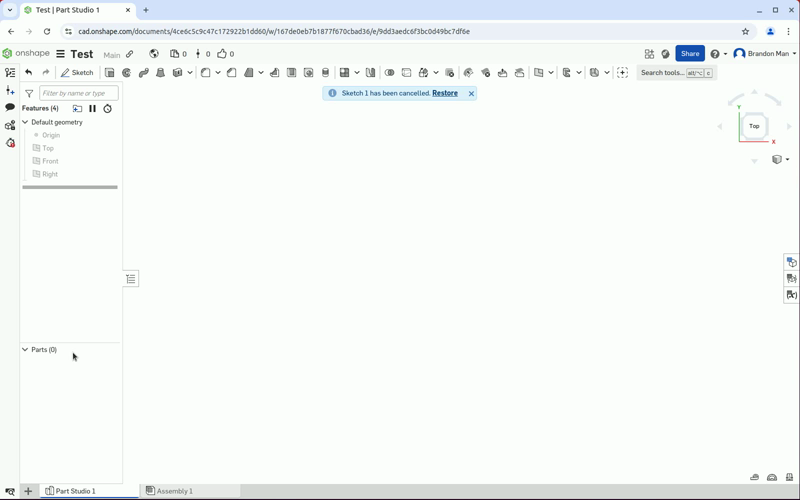
key(up)
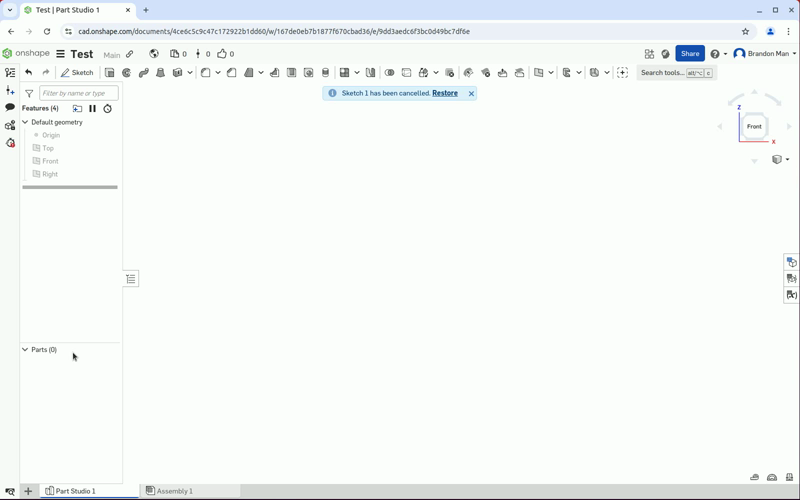
key_up(shift)
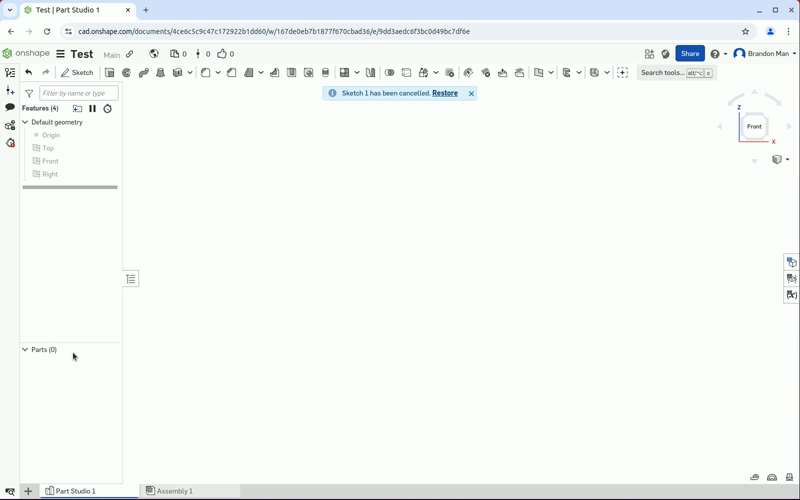
mouse_move(73, 352)
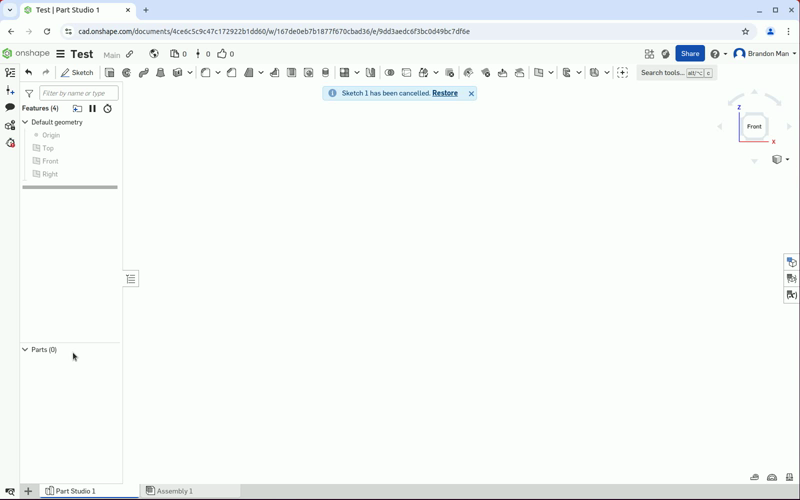
key(shift+y)
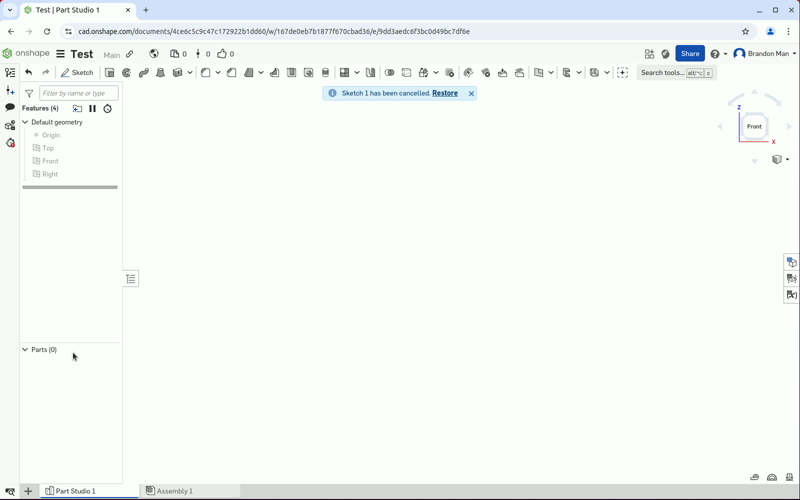
key(shift+s)
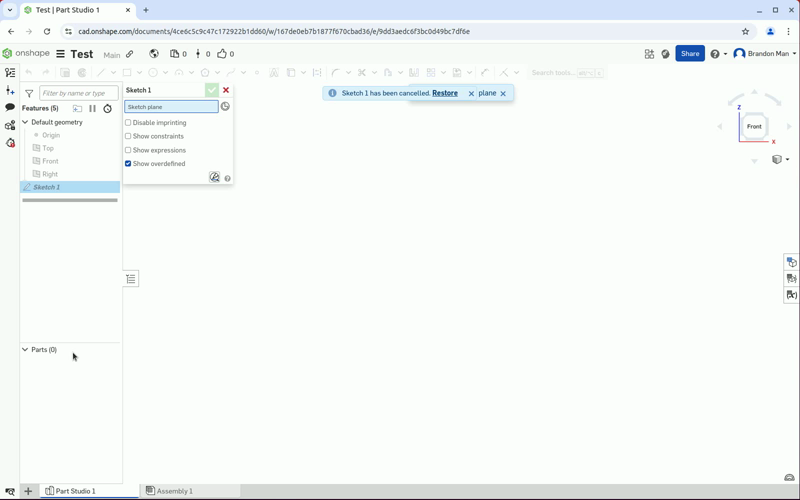
mouse_move(73, 163)
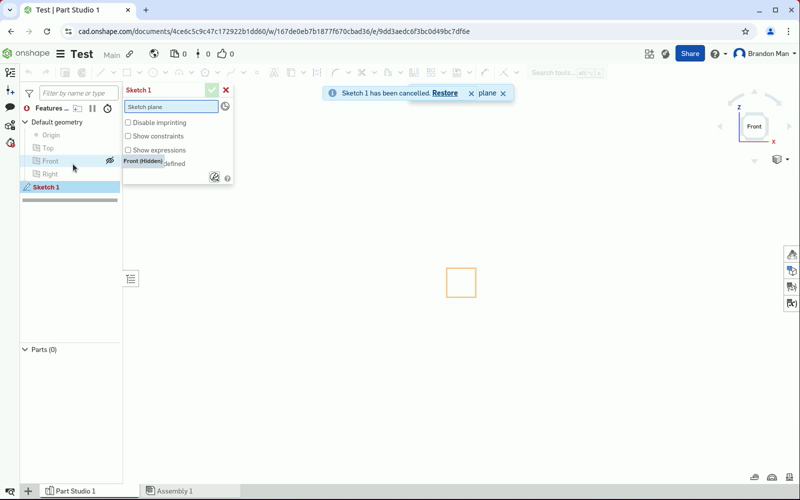
click(73, 163)
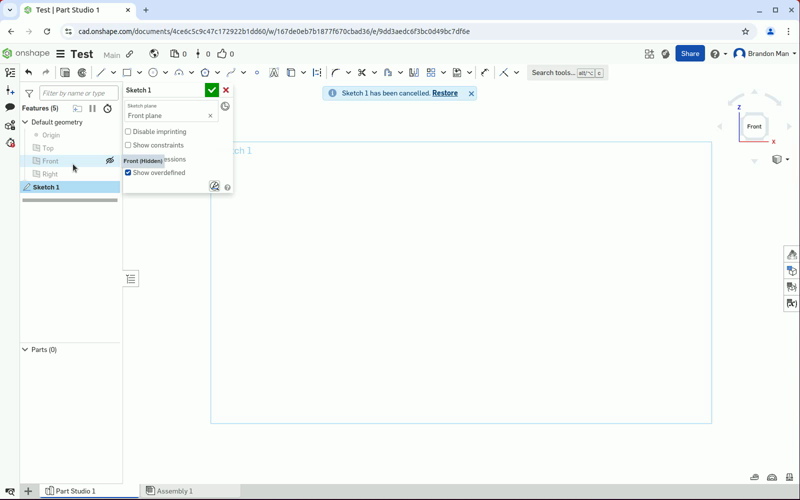
mouse_move(73, 352)
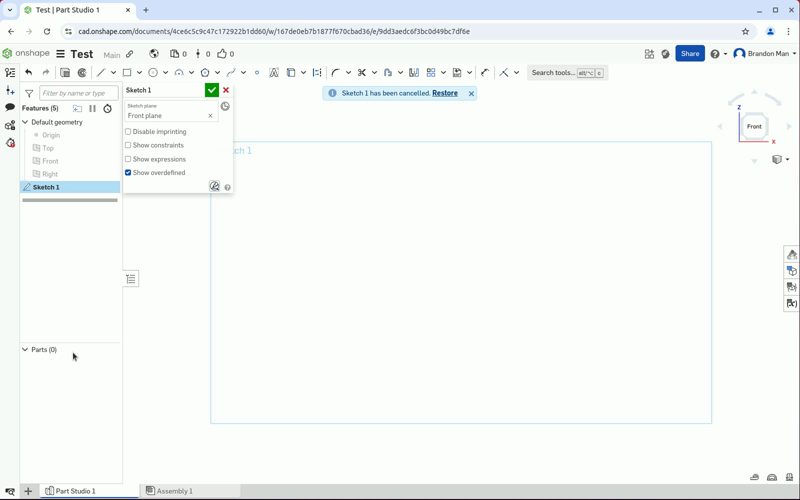
key(y)
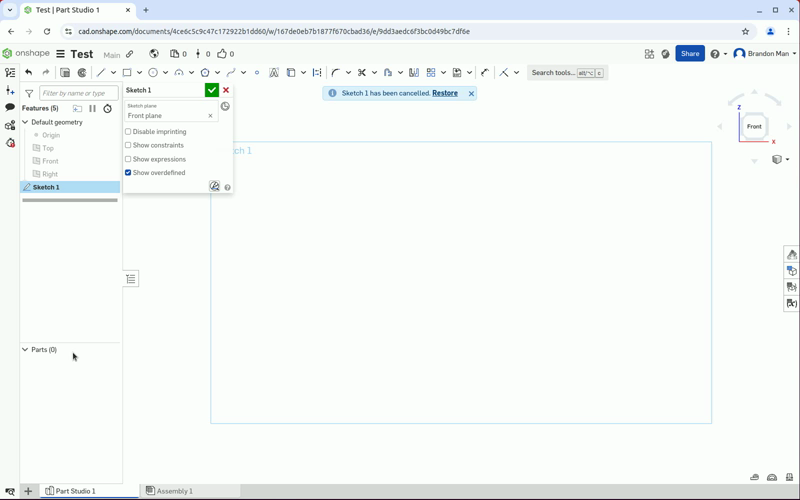
key(c)
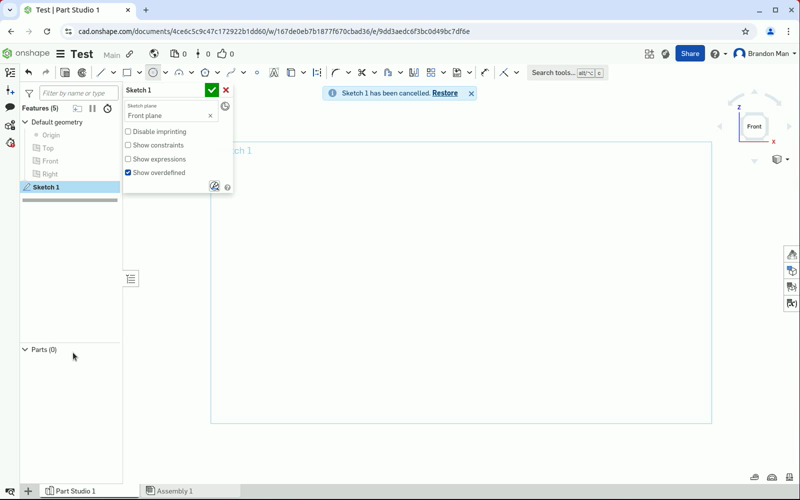
key_down(shift)
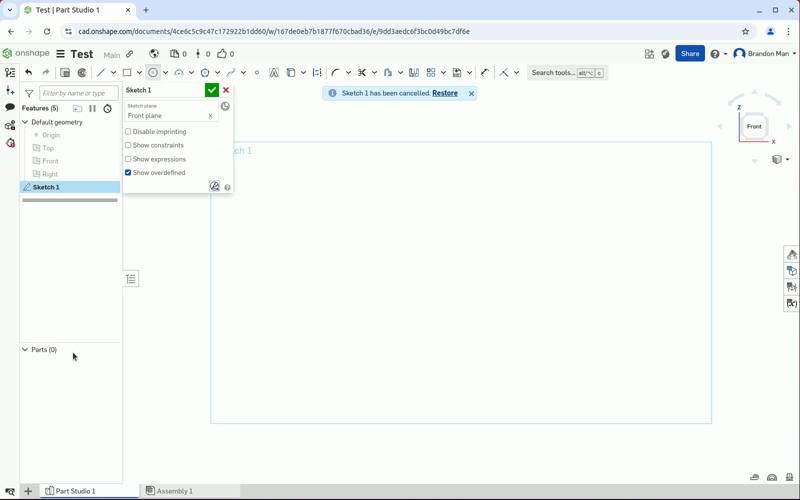
mouse_move(460, 282)
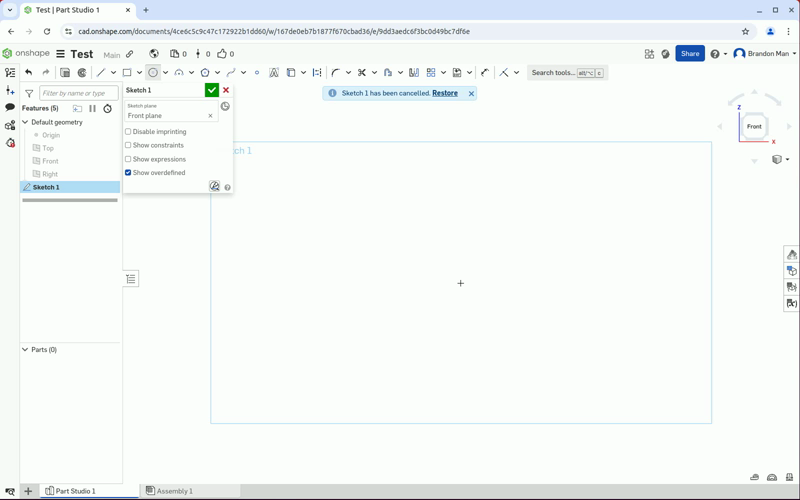
click(460, 282)
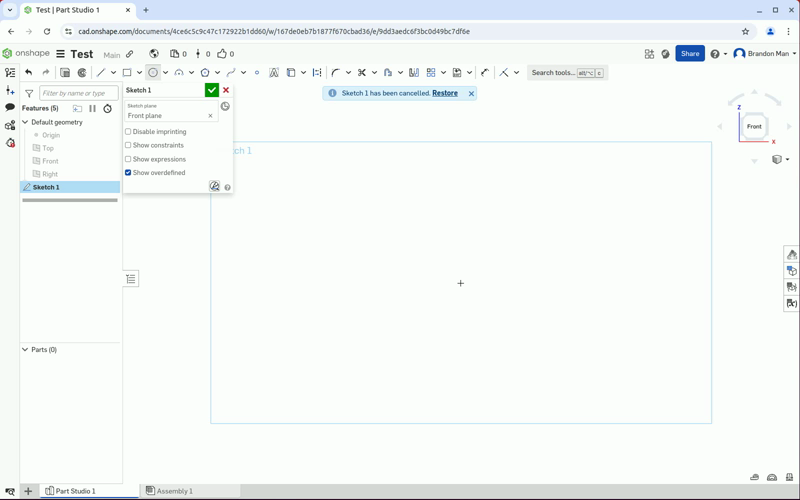
key_up(shift)
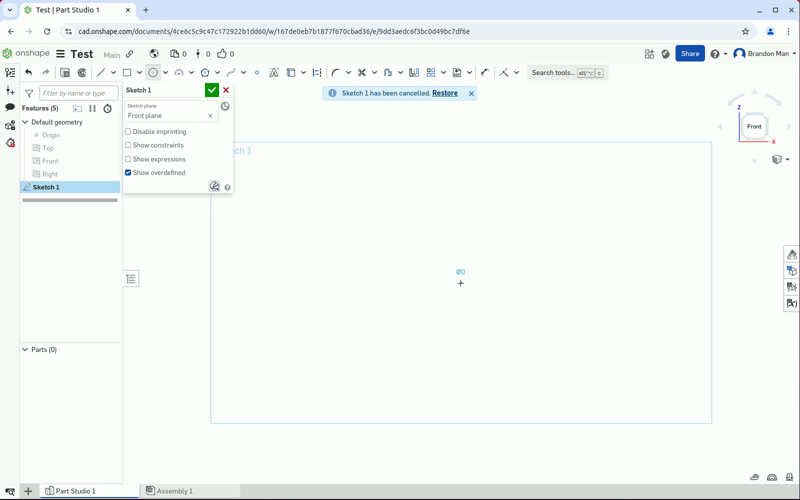
mouse_move(476, 282)
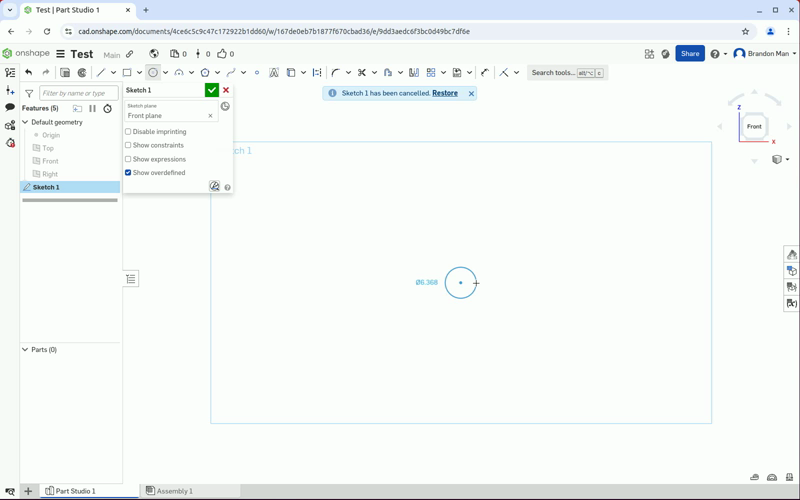
click(476, 282)
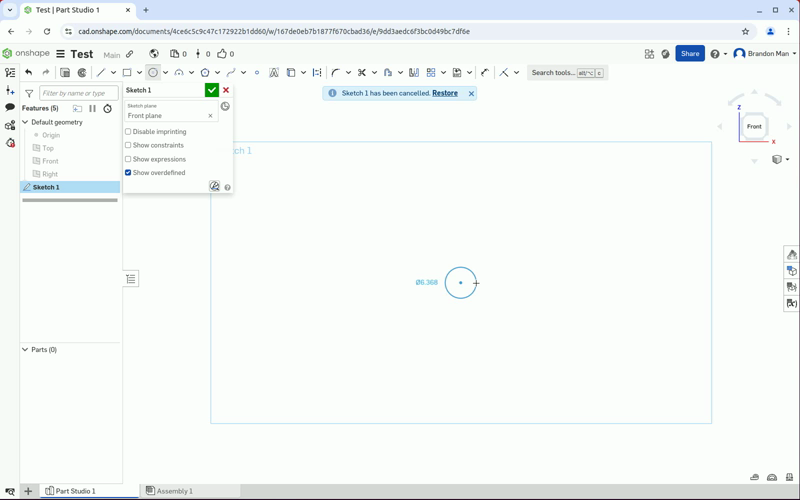
key(esc)
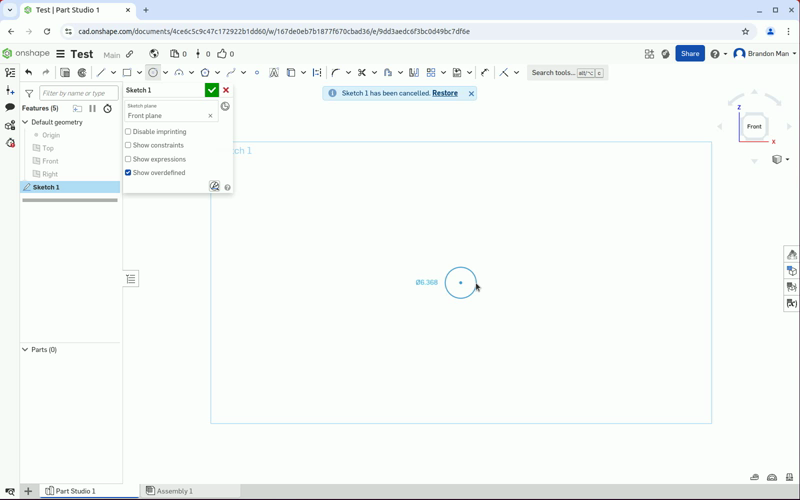
key(c)
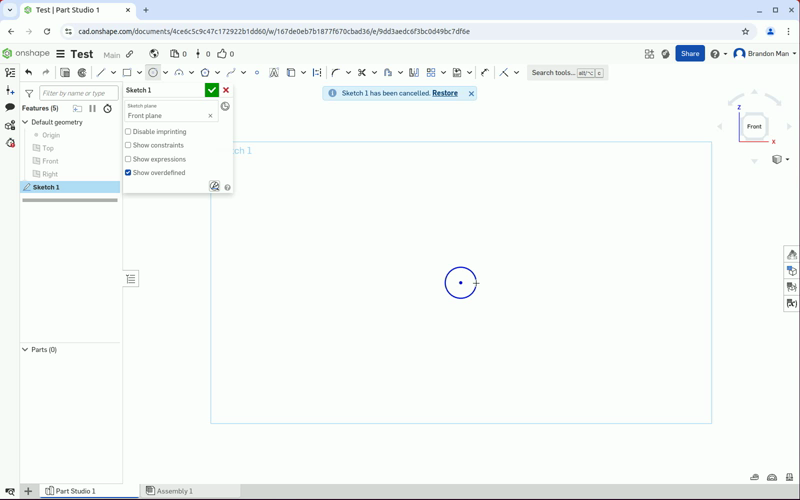
key_down(shift)
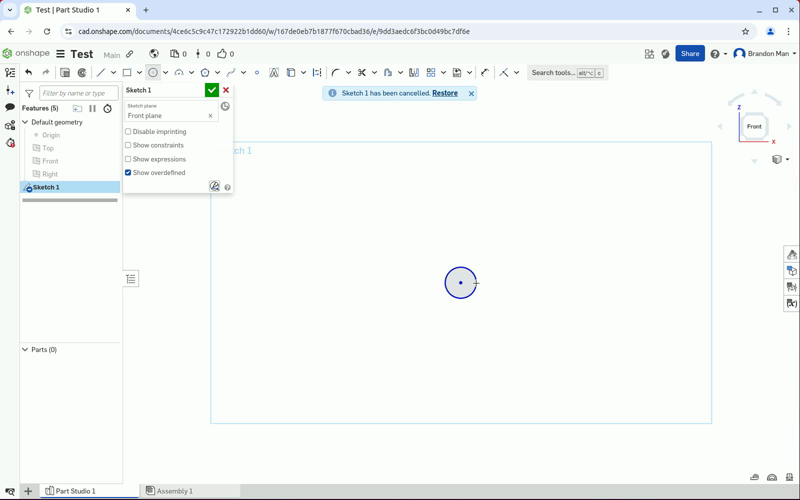
mouse_move(460, 282)
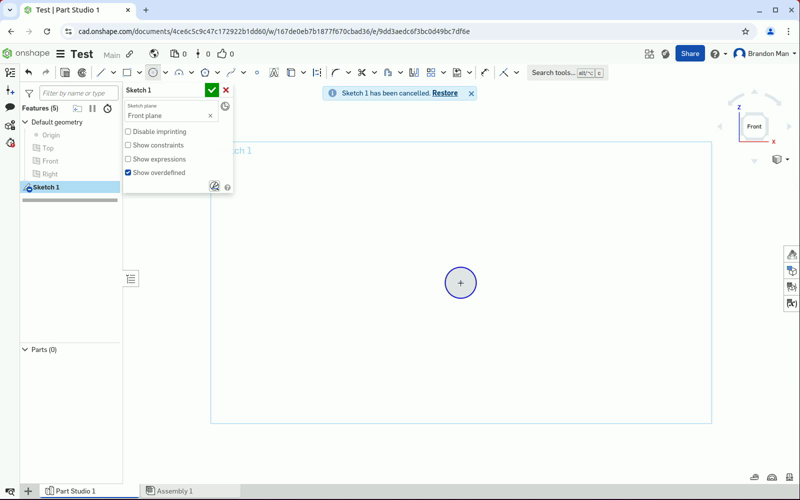
click(460, 282)
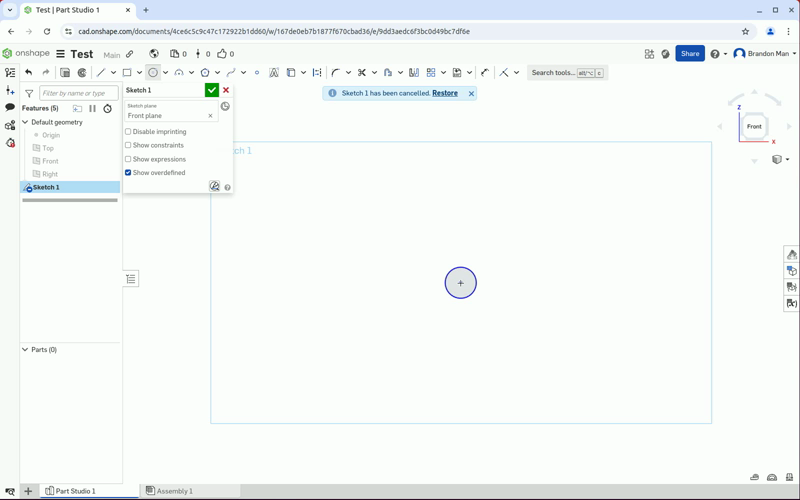
key_up(shift)
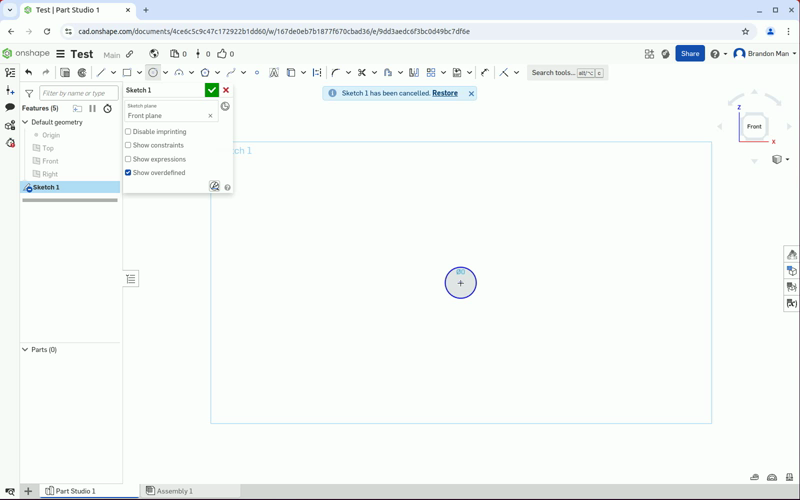
mouse_move(474, 282)
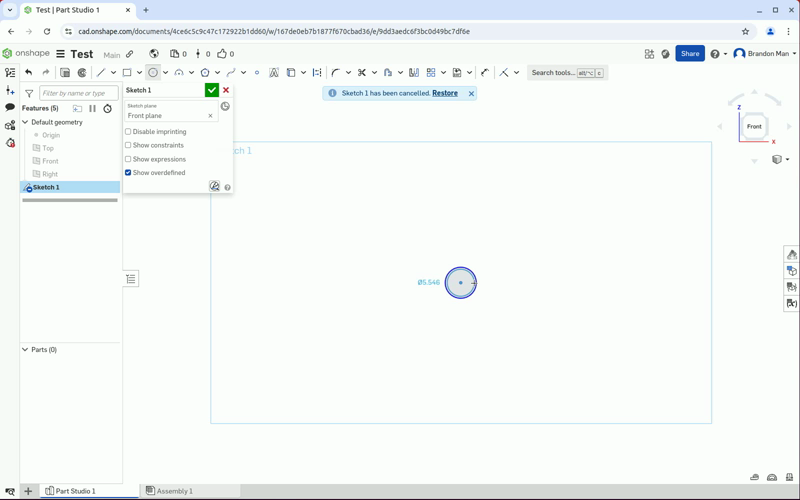
scroll(6)
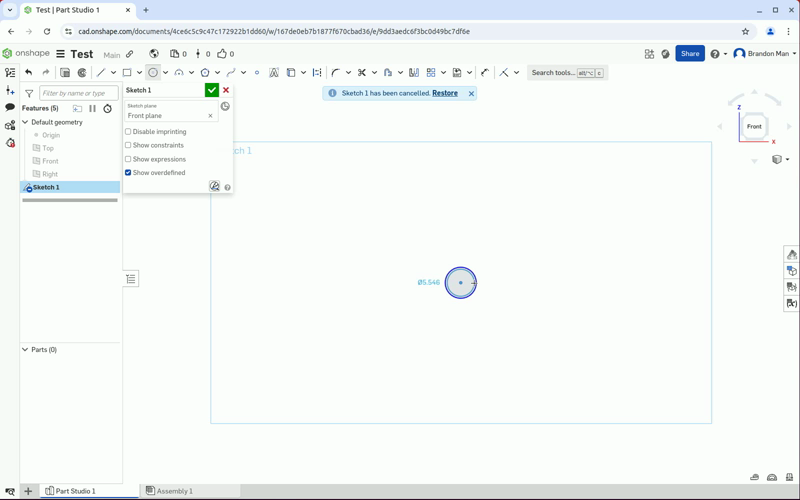
scroll(6)
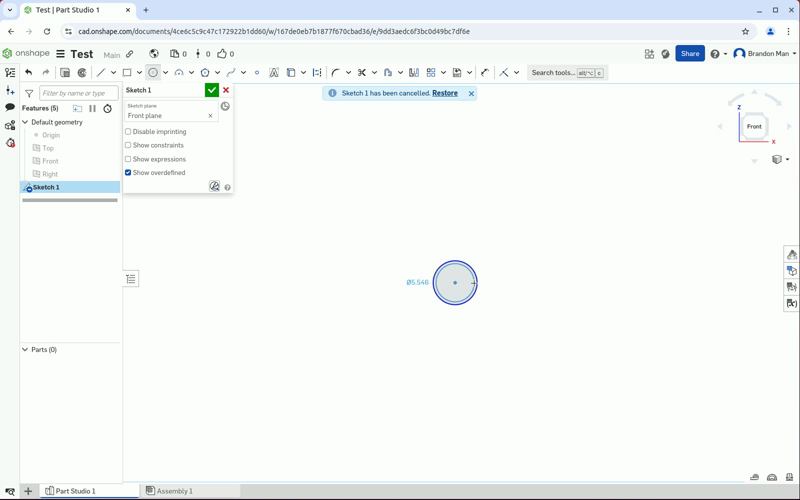
scroll(6)
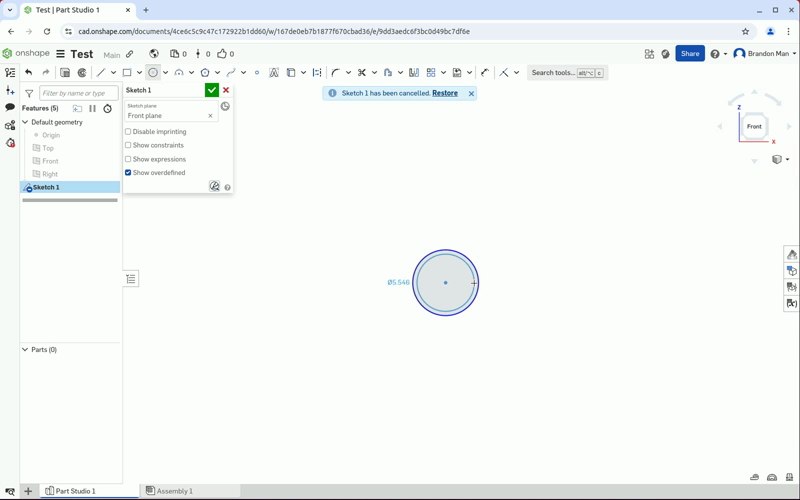
scroll(6)
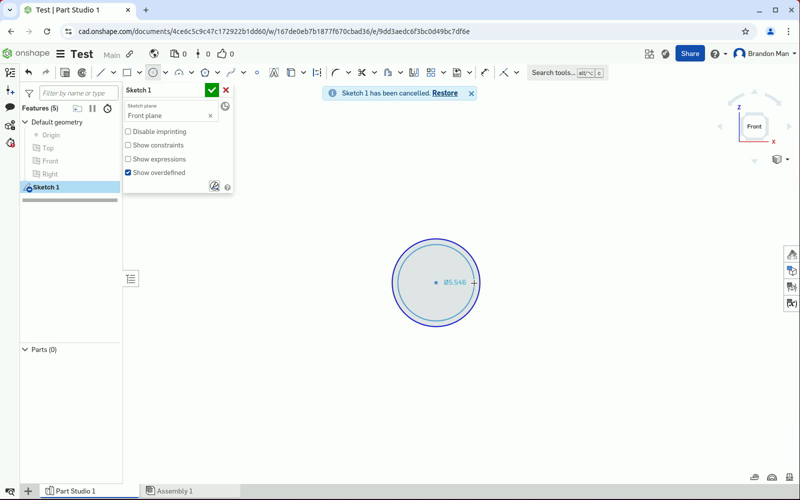
scroll(6)
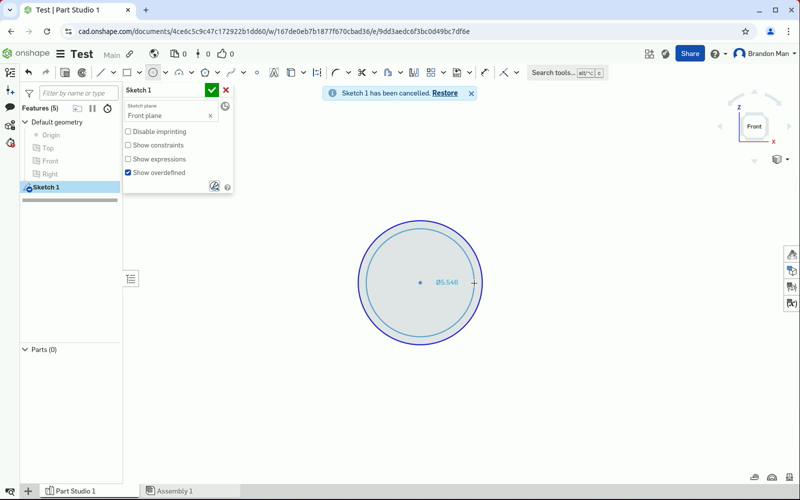
scroll(6)
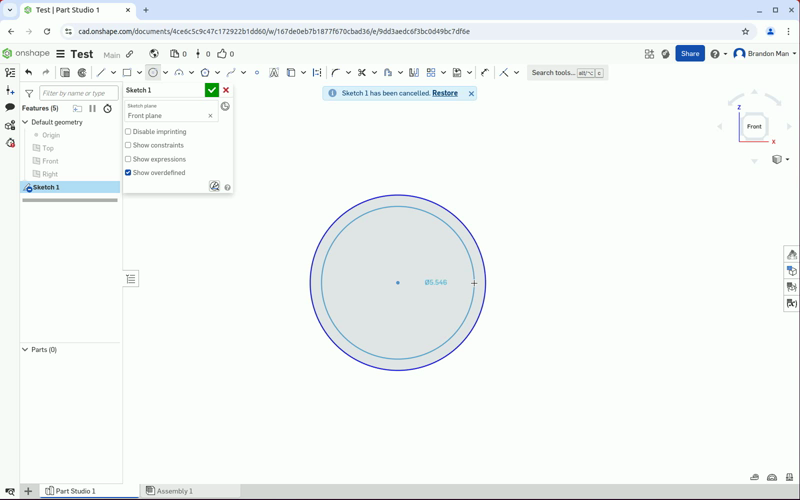
scroll(6)
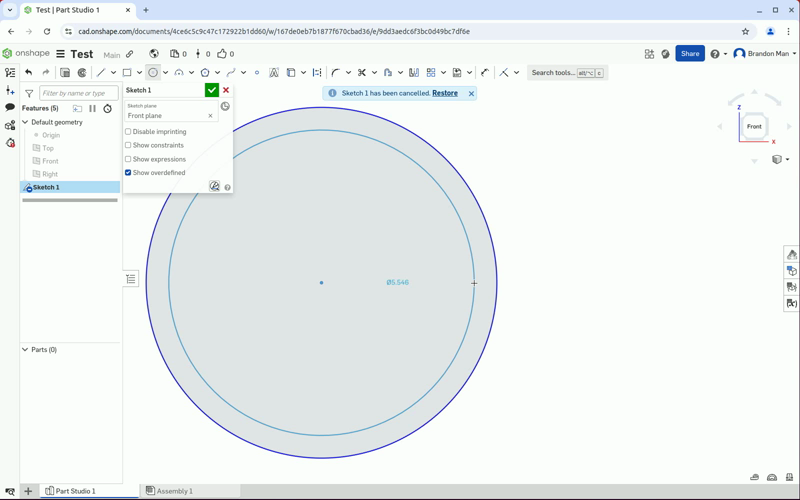
click(474, 282)
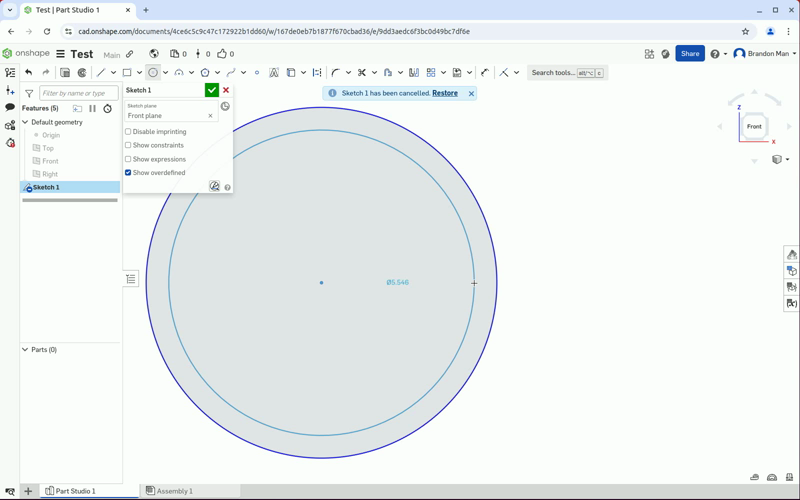
scroll(-6)
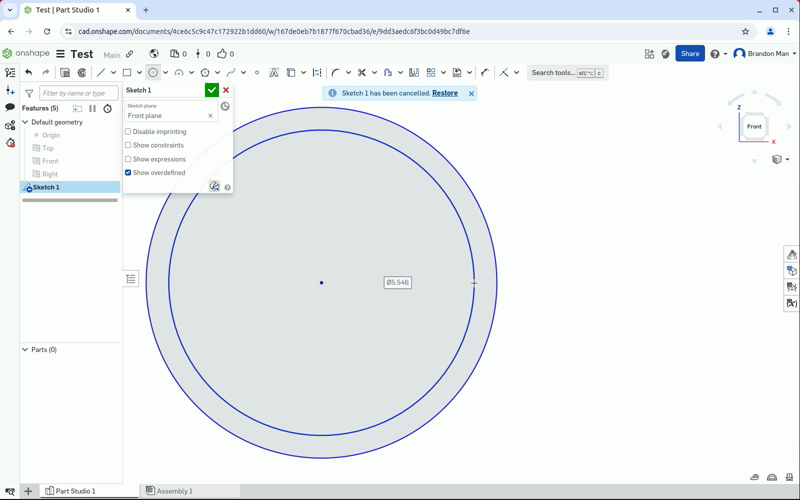
scroll(-6)
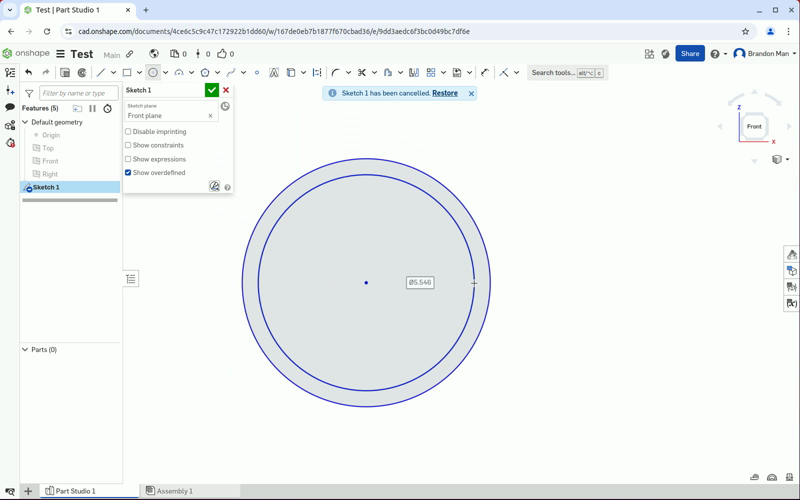
scroll(-6)
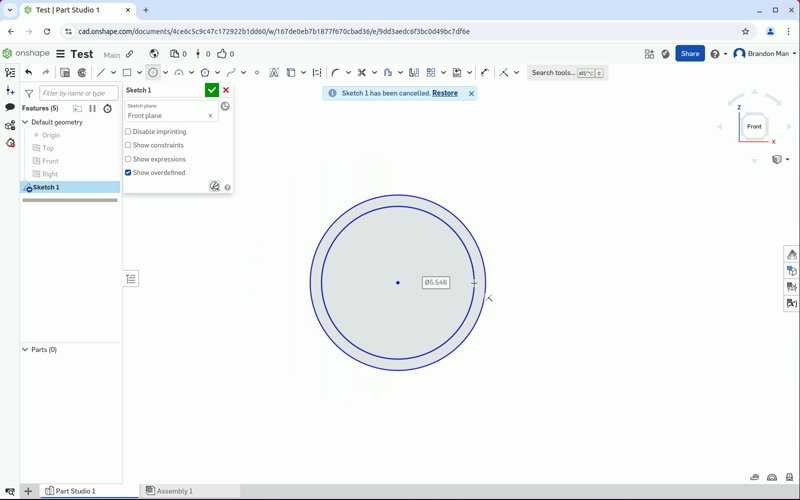
scroll(-6)
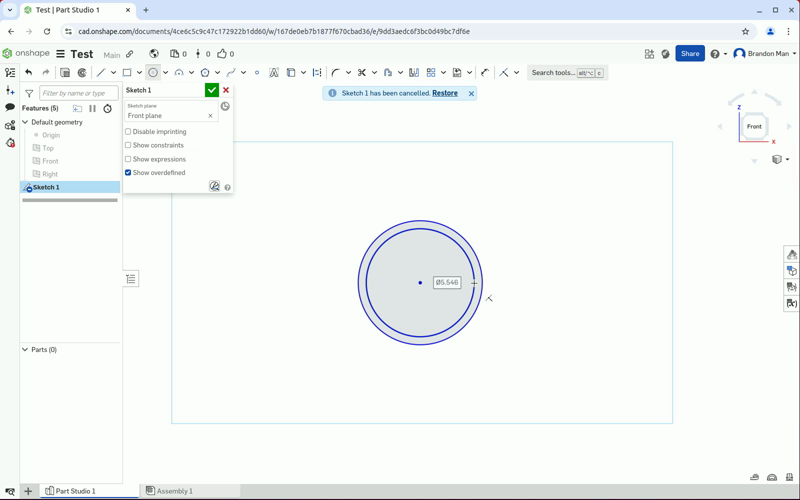
scroll(-6)
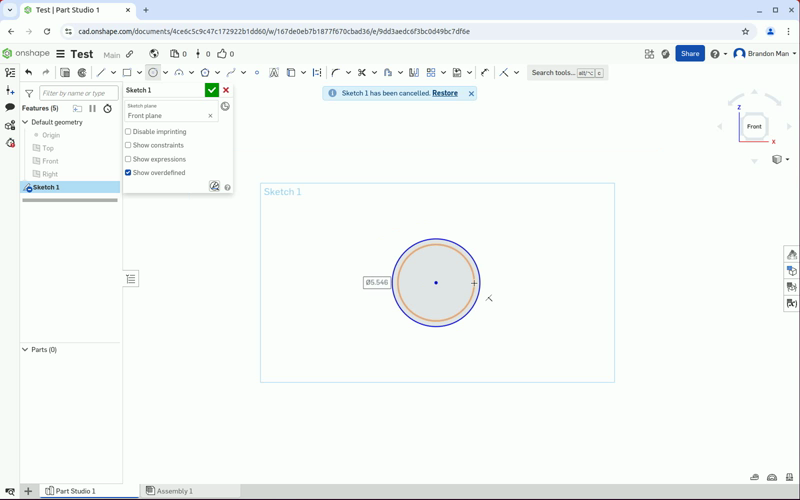
scroll(-6)
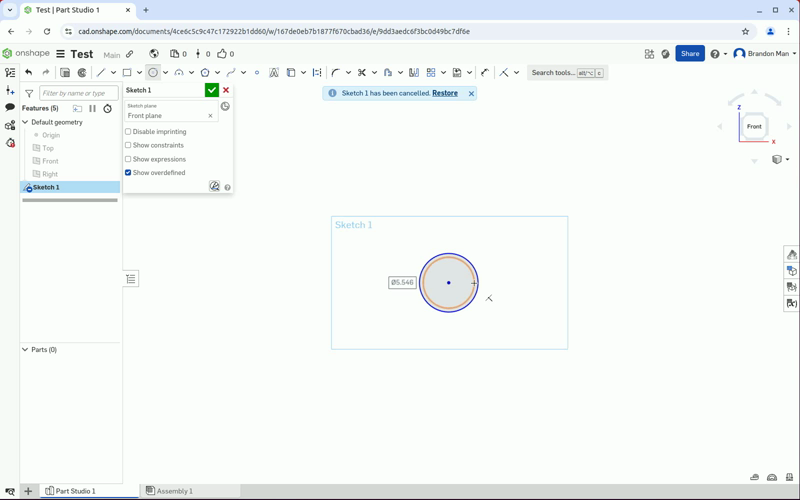
scroll(-6)
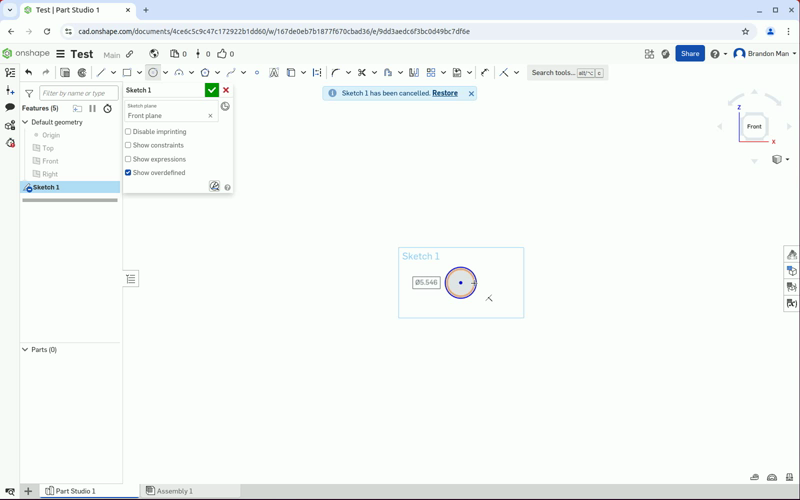
key(esc)
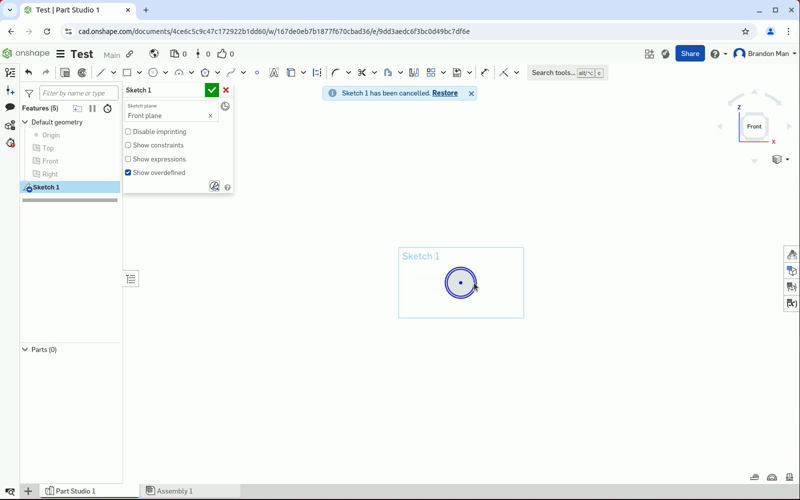
mouse_move(452, 270)
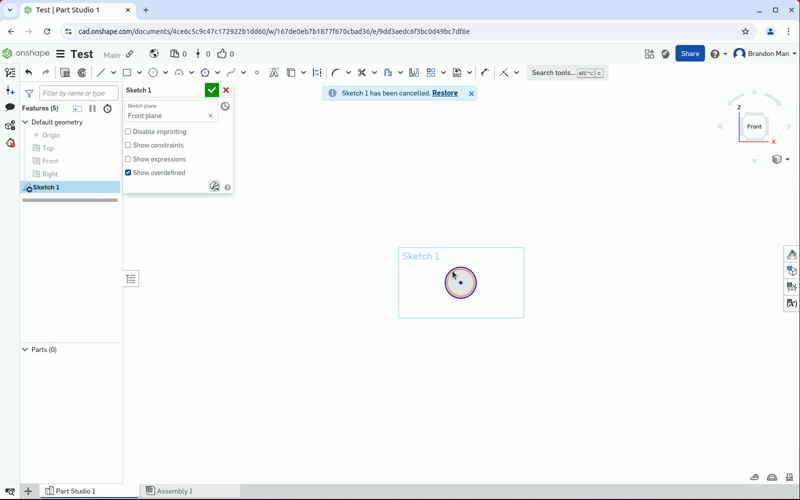
scroll(6)
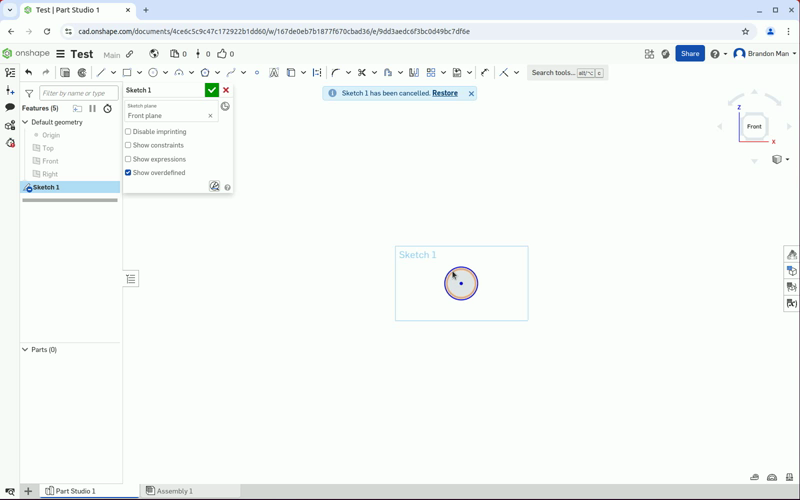
scroll(6)
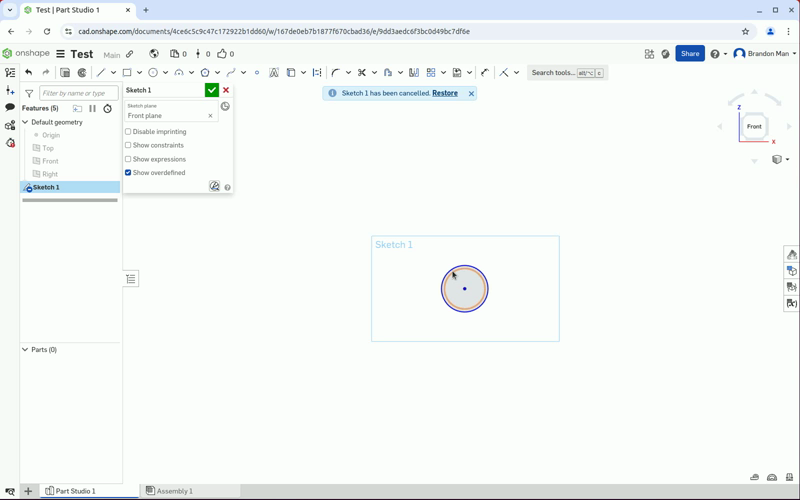
scroll(6)
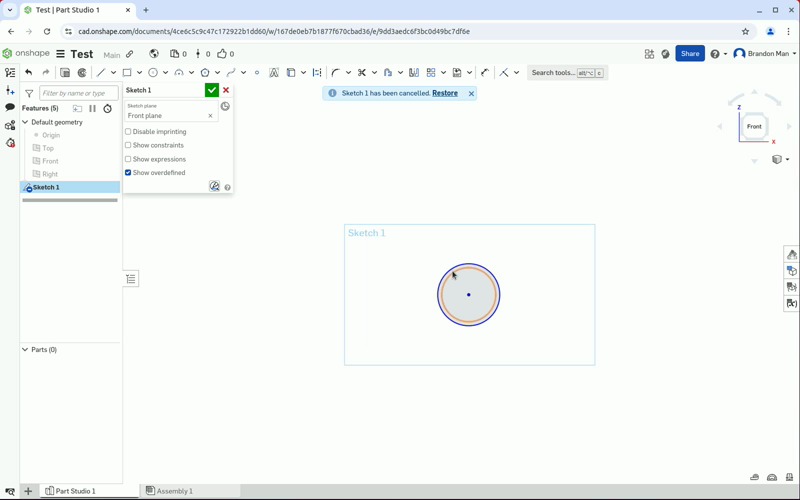
scroll(6)
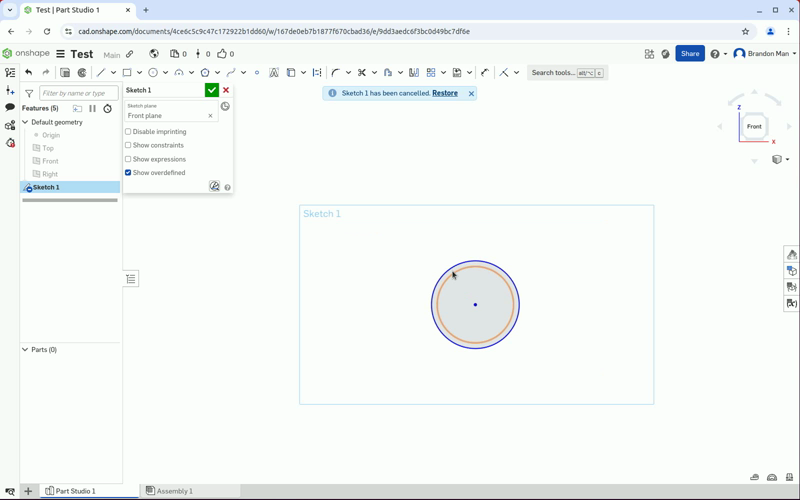
scroll(6)
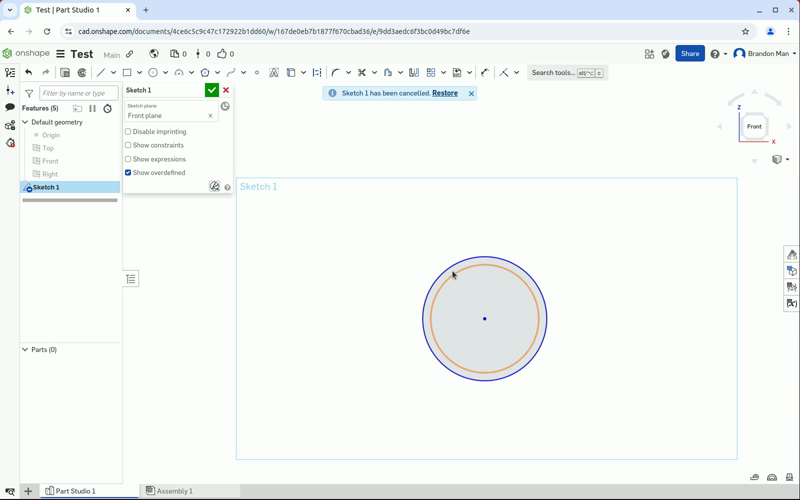
scroll(6)
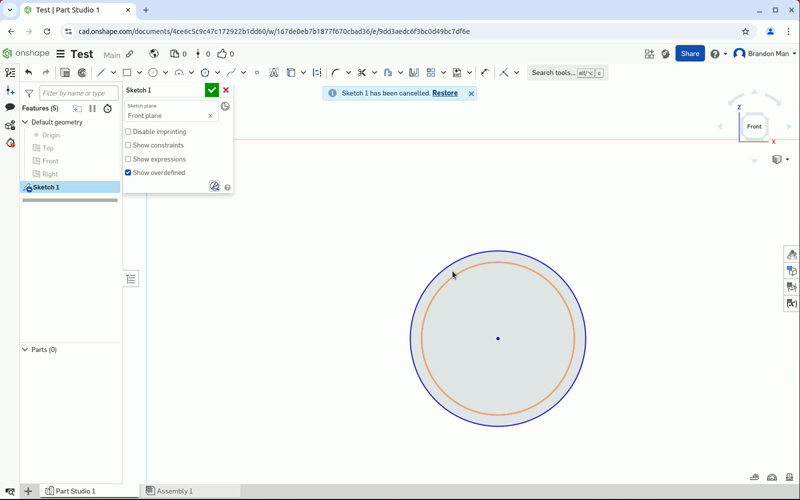
scroll(6)
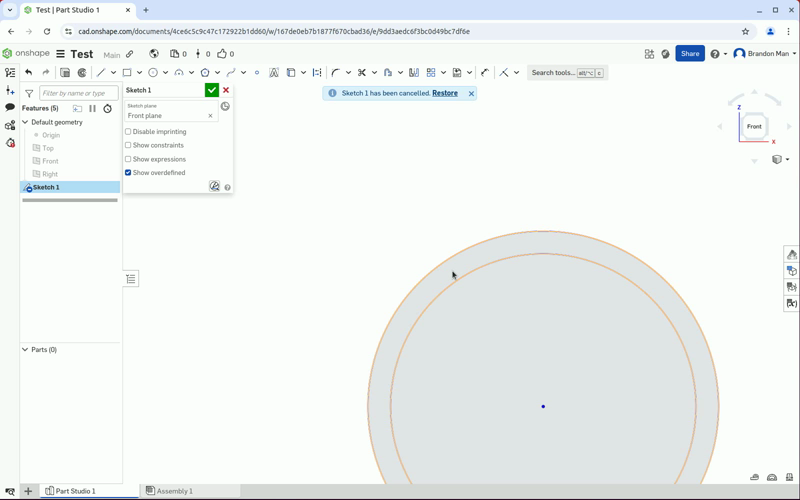
click(452, 270)
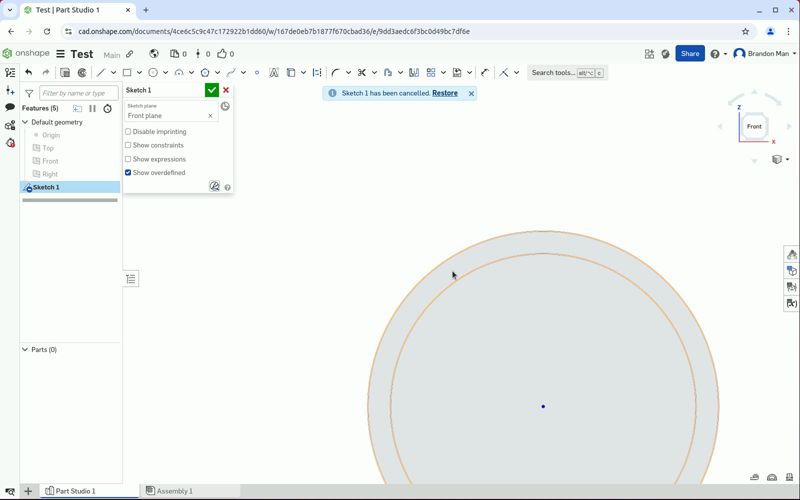
scroll(-6)
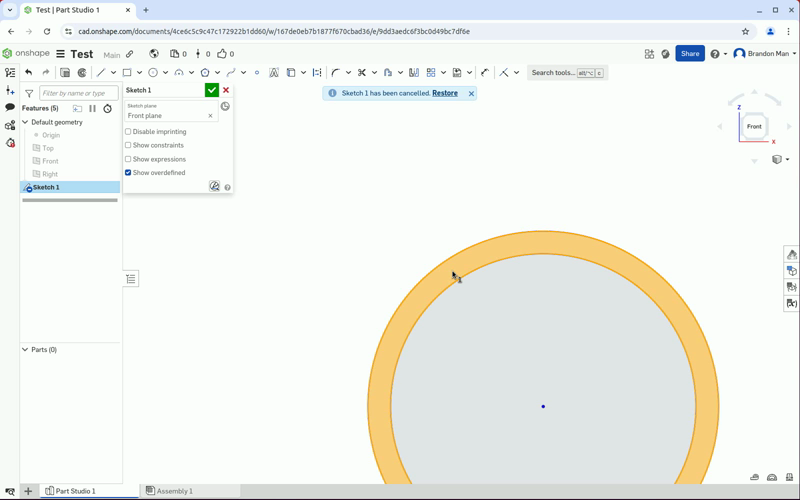
scroll(-6)
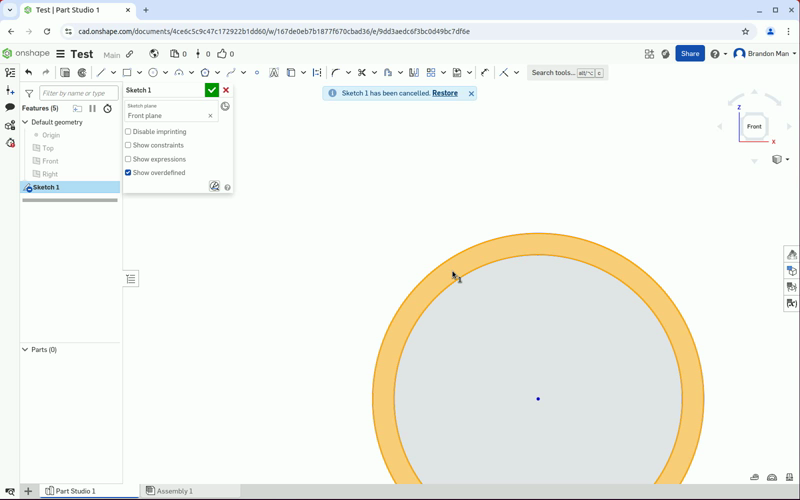
scroll(-6)
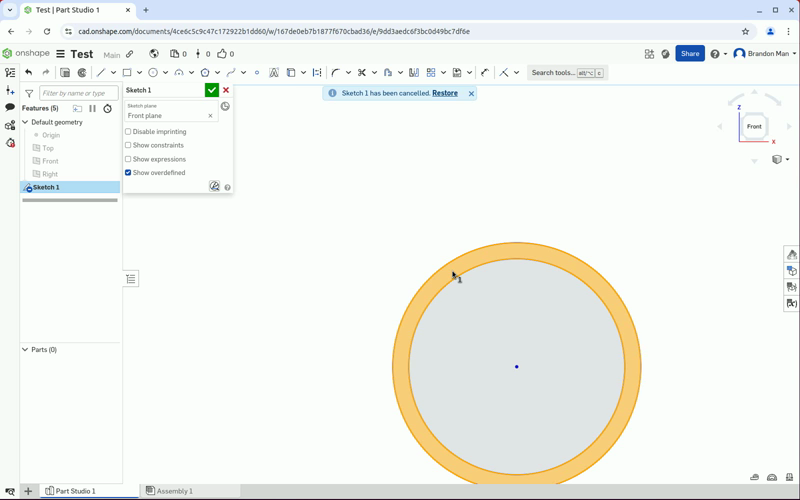
scroll(-6)
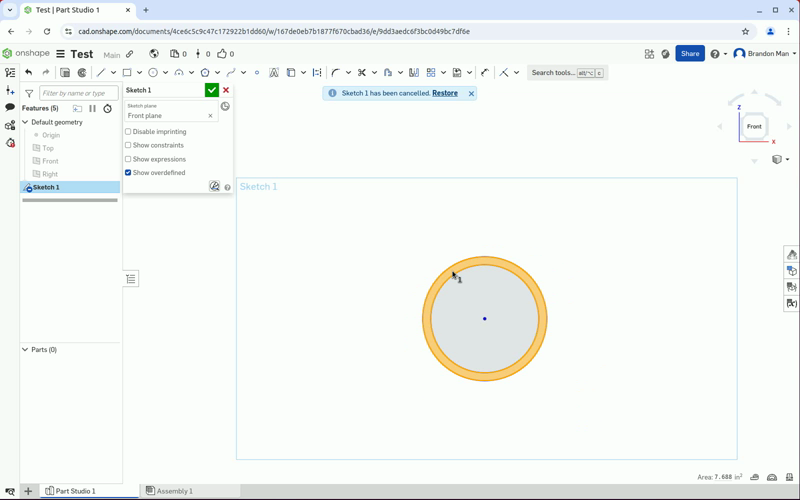
scroll(-6)
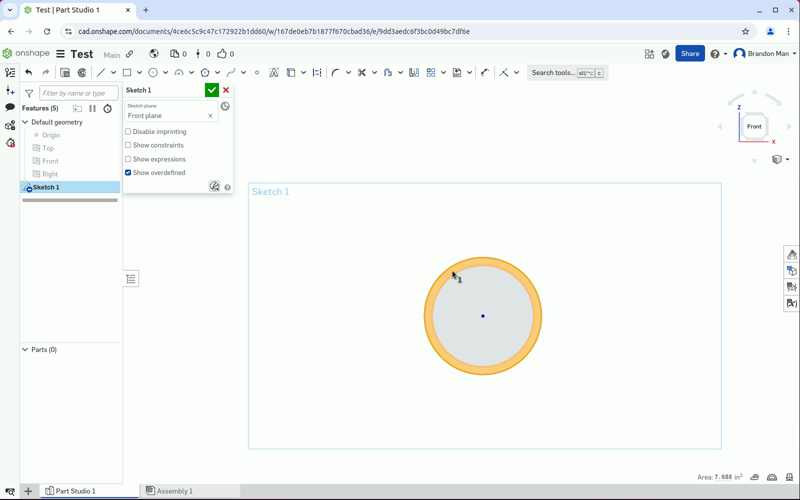
scroll(-6)
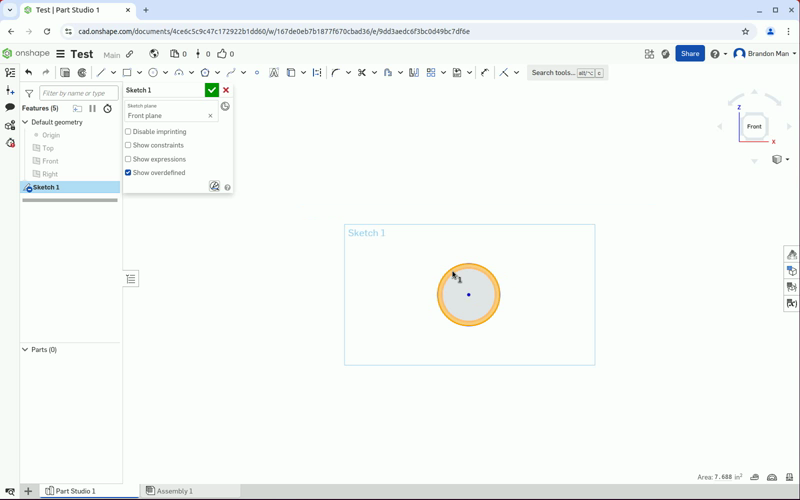
scroll(-6)
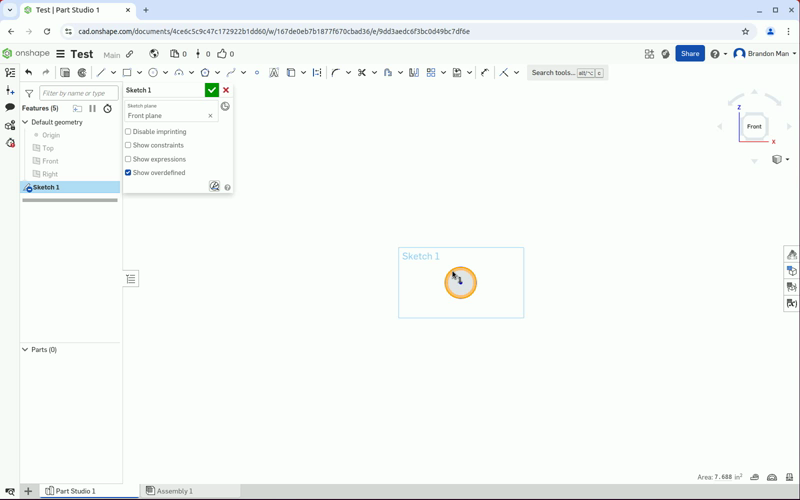
mouse_move(73, 352)
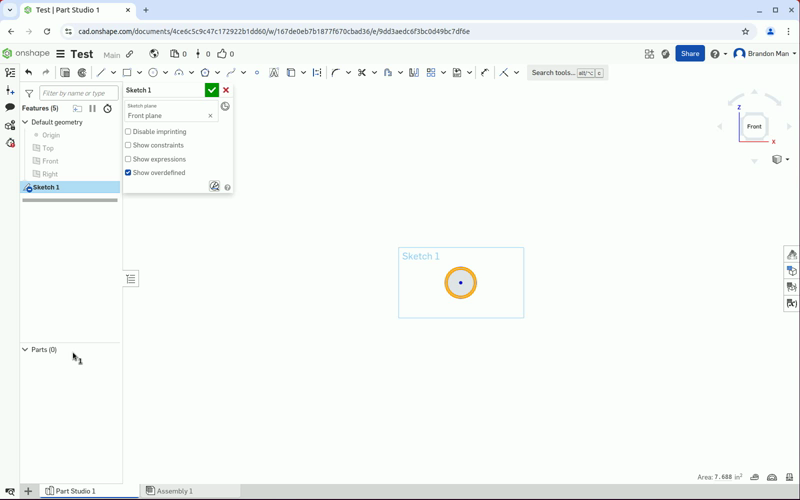
key(shift+y)
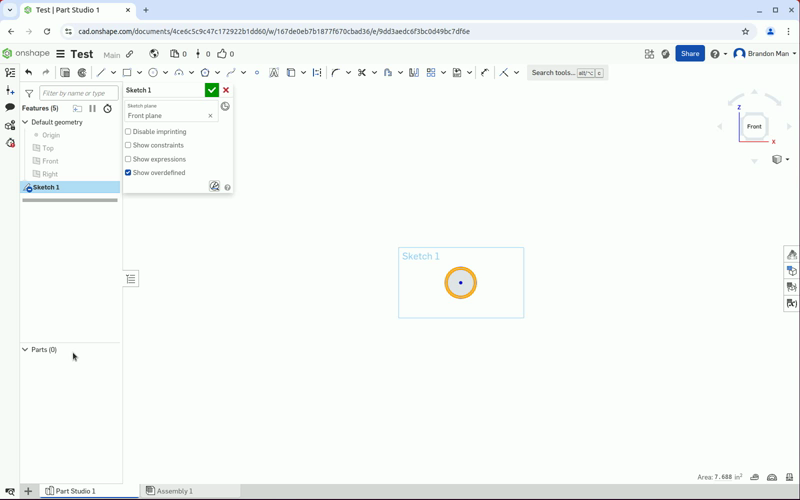
key(shift+e)
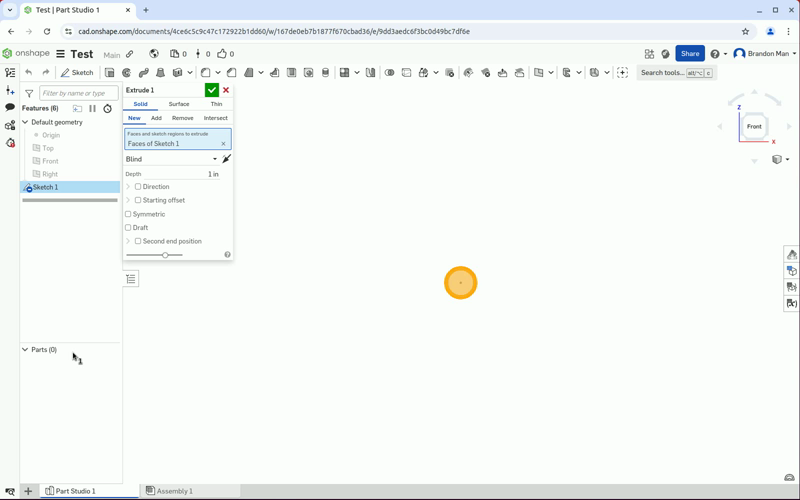
mouse_move(143, 106)
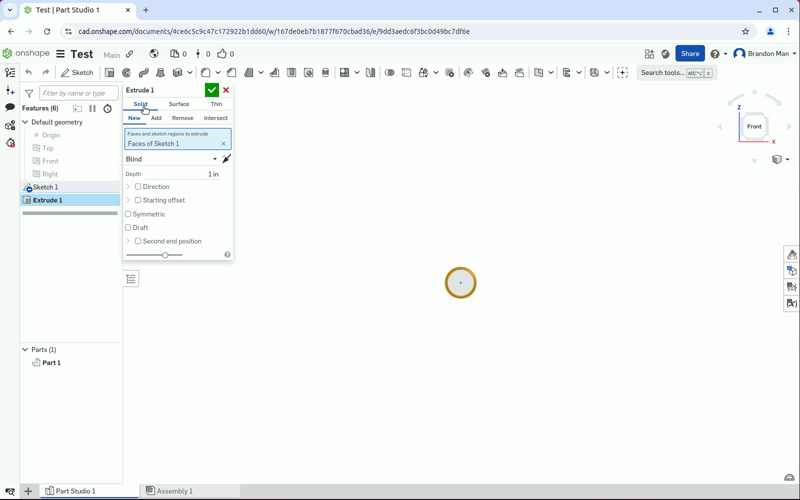
click(143, 106)
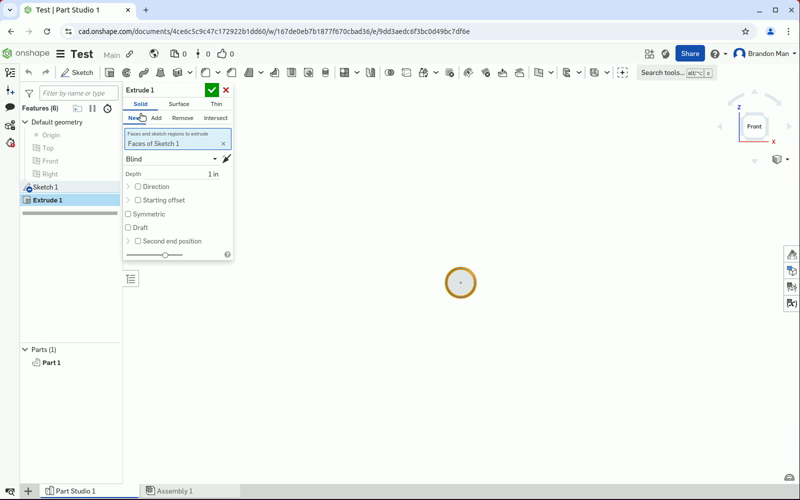
mouse_move(137, 120)
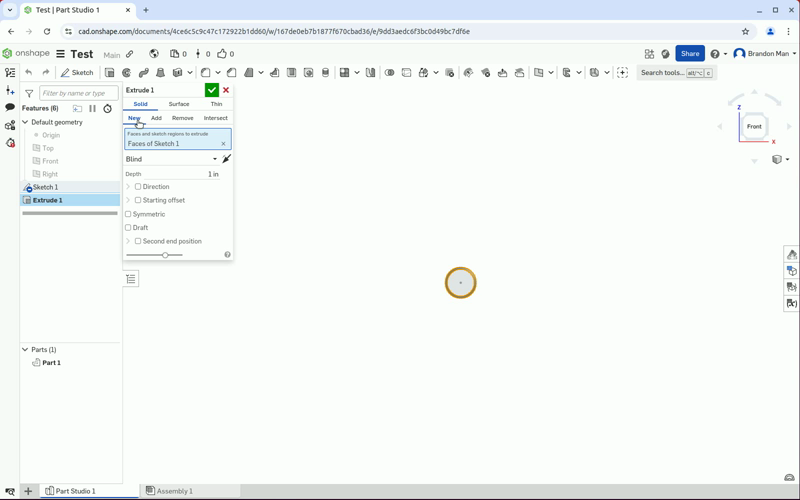
click(137, 120)
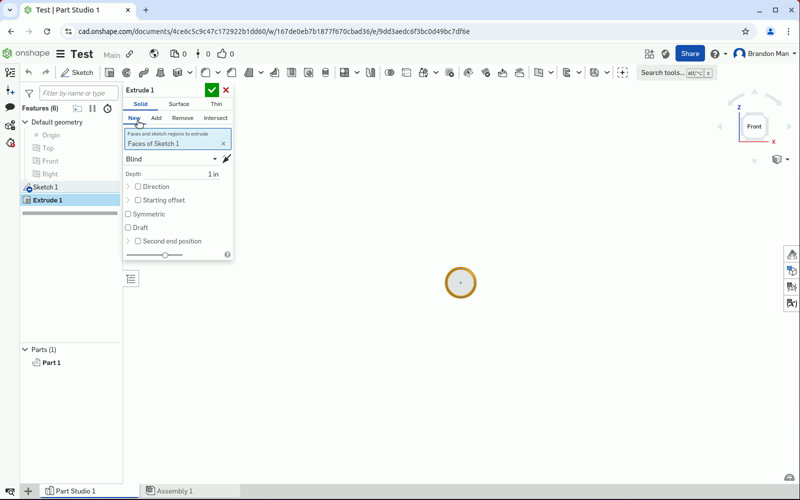
key(tab, 4)
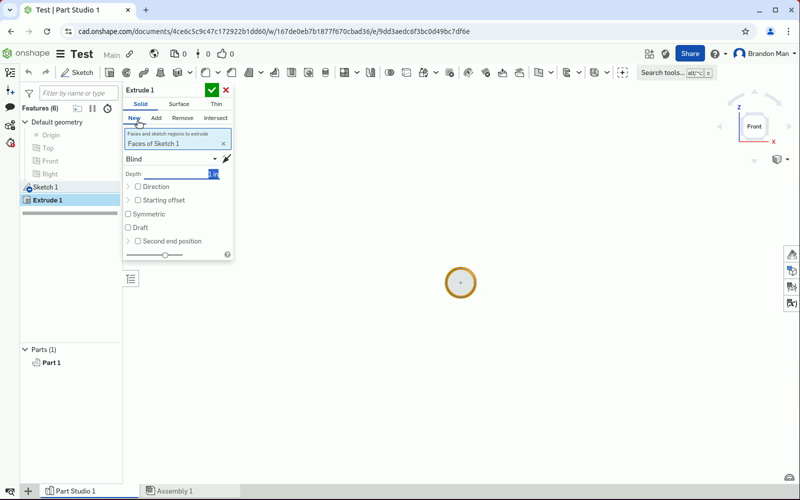
text(23.108)
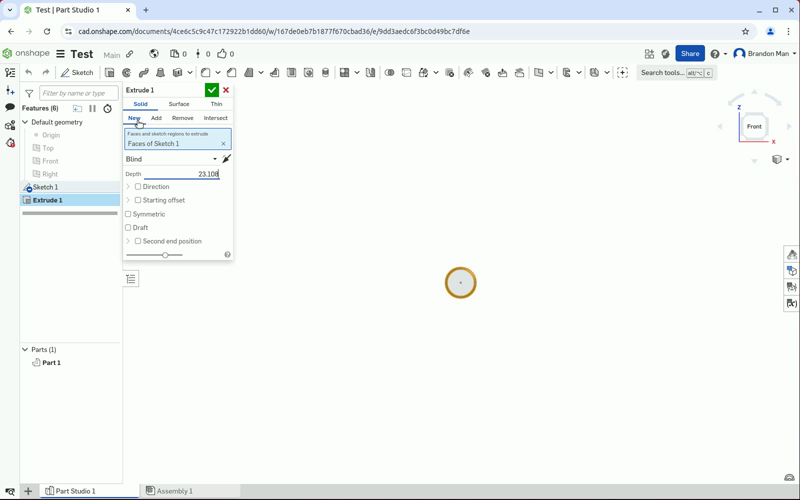
key(enter)
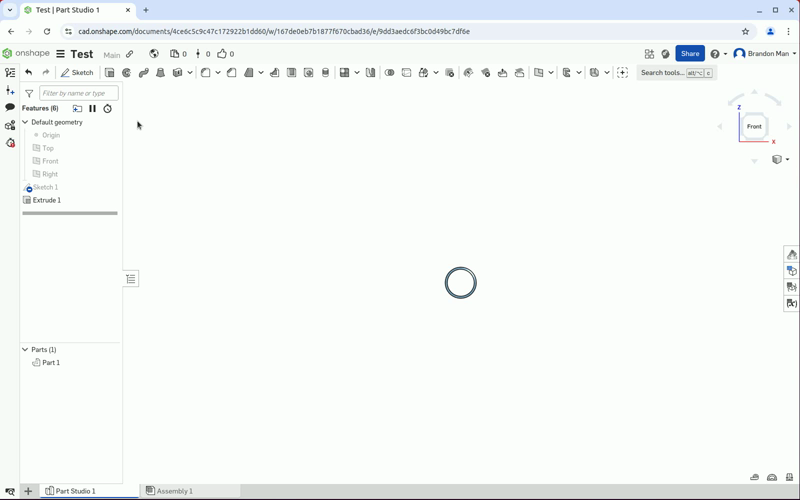
key(shift+h)
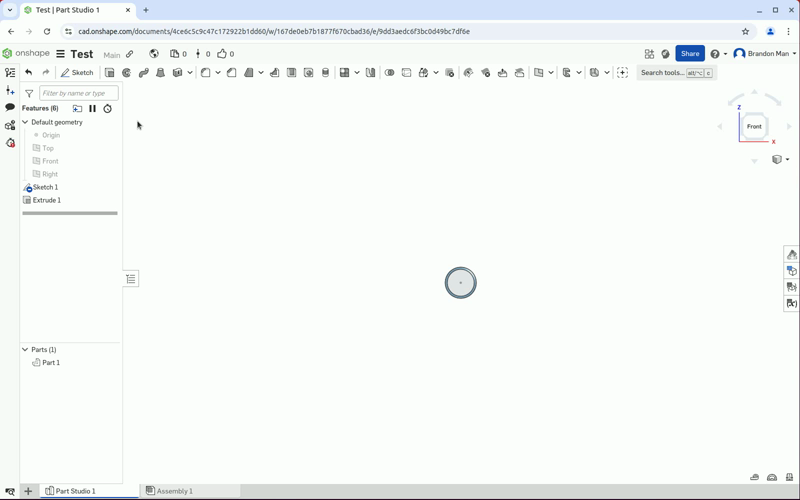
key(shift+h)
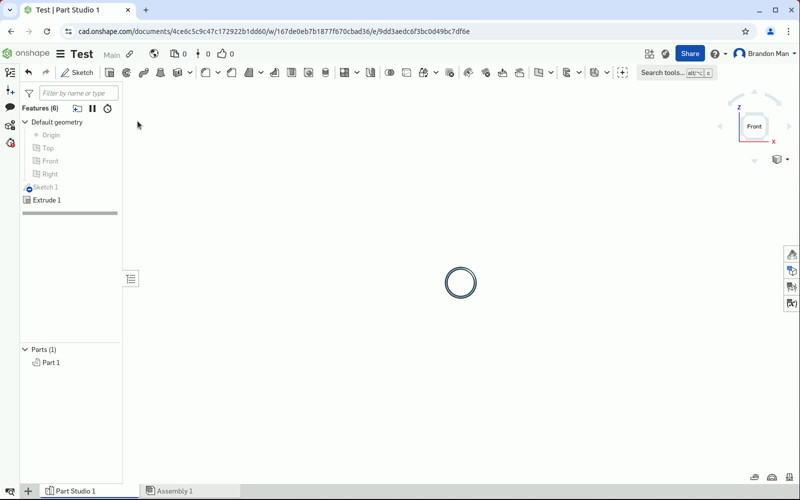
mouse_move(73, 189)
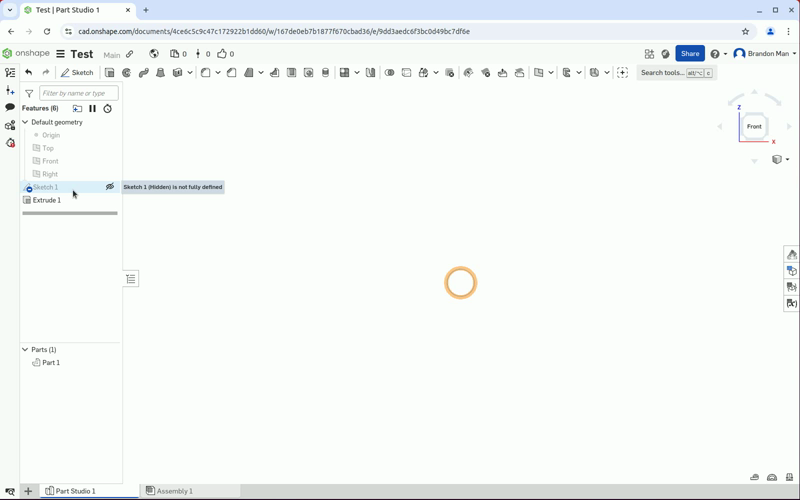
click(73, 189)
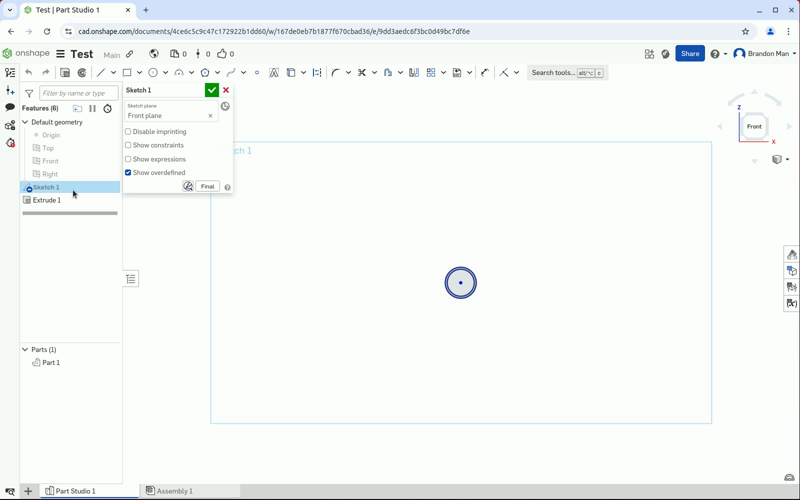
mouse_move(229, 92)
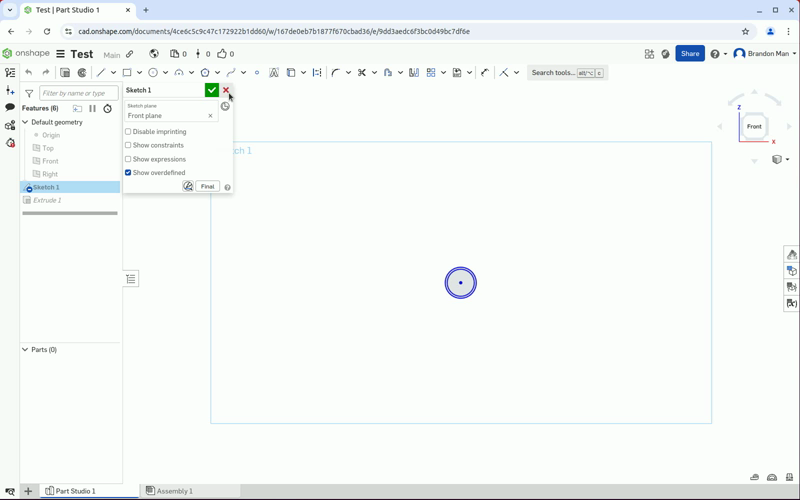
click(229, 92)
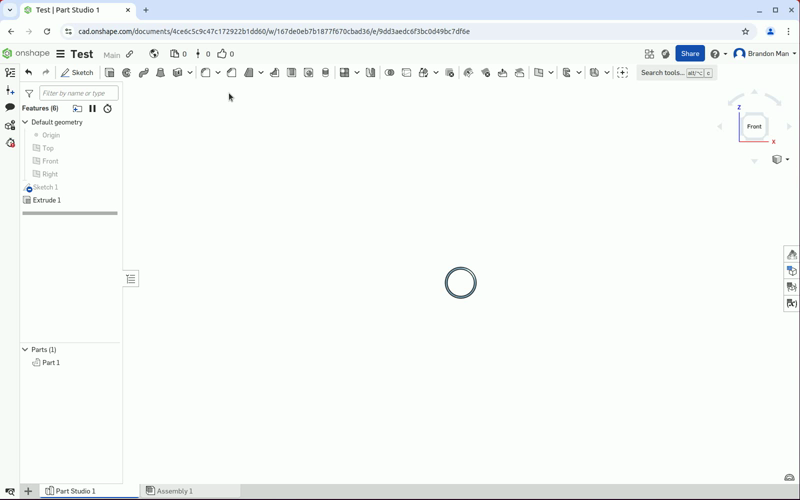
mouse_move(73, 352)
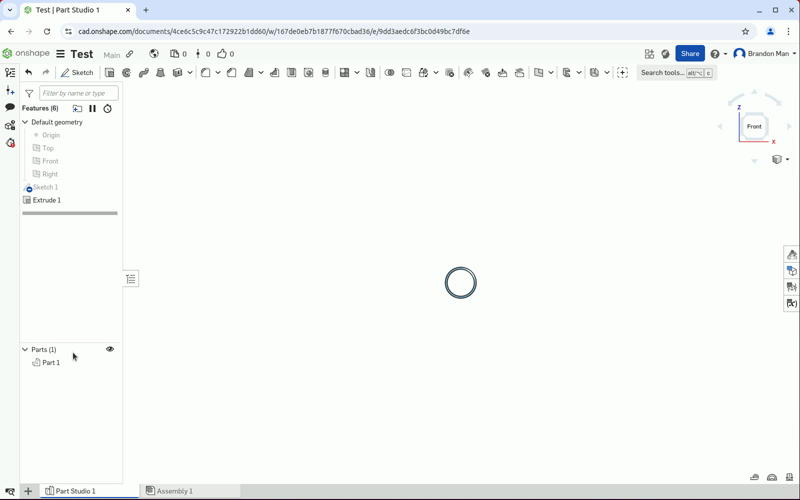
key(y)
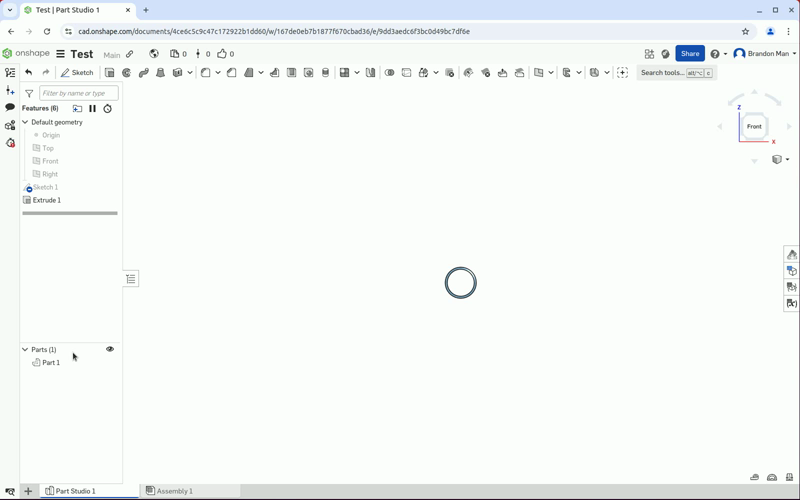
key(shift+p)
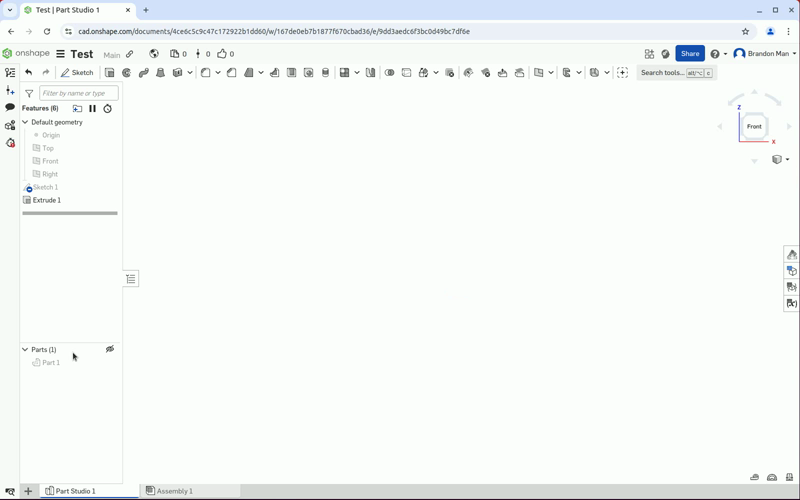
key(space)
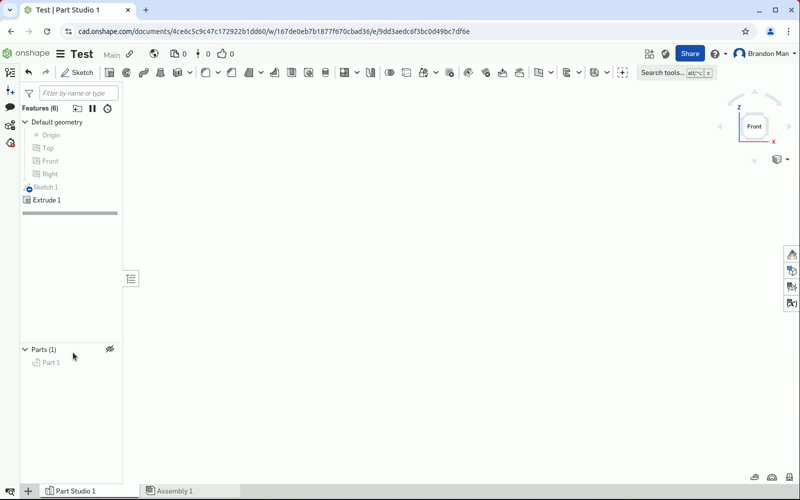
key_down(shift)
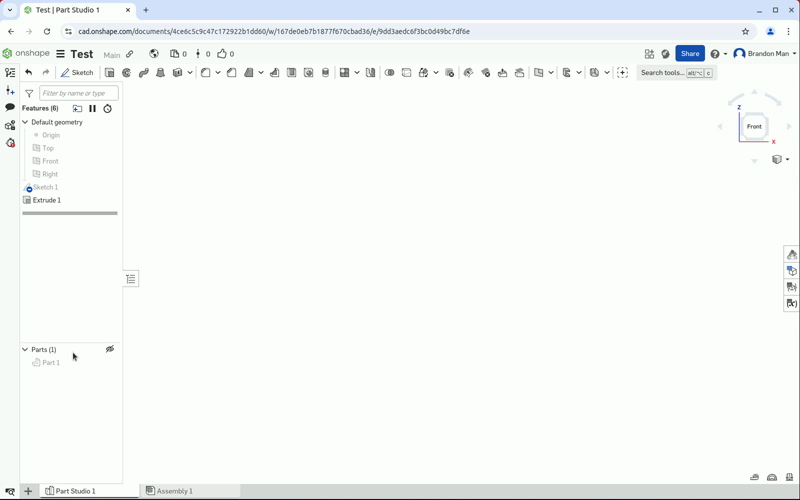
key(left)
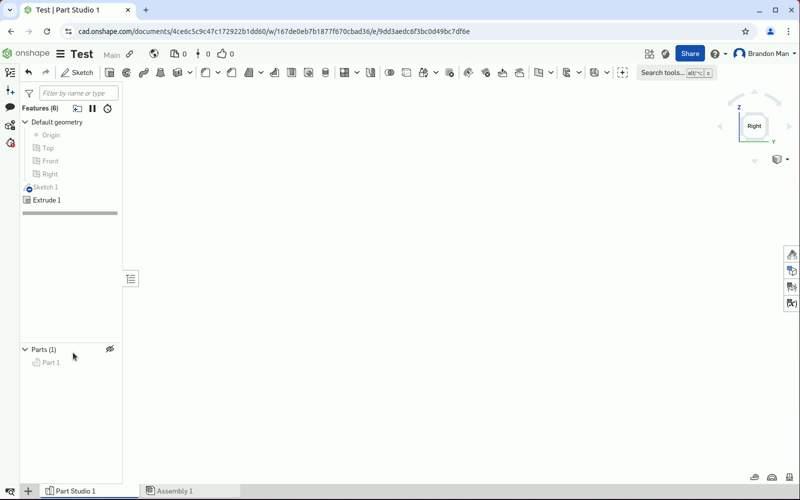
key_up(shift)
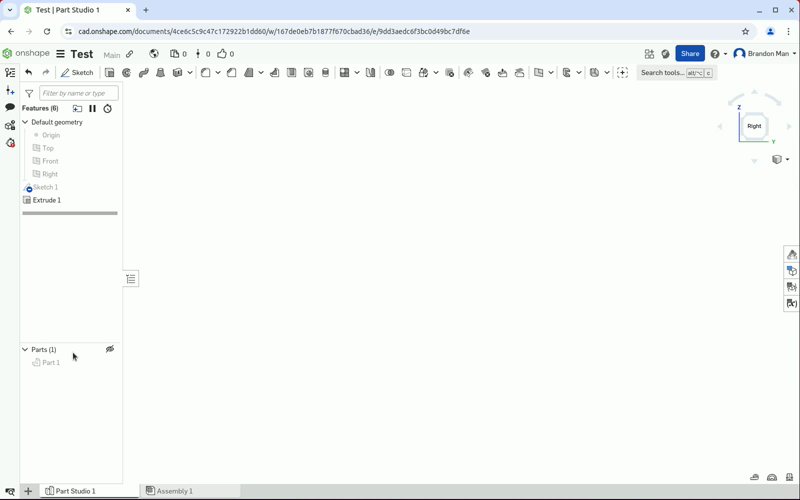
mouse_move(73, 352)
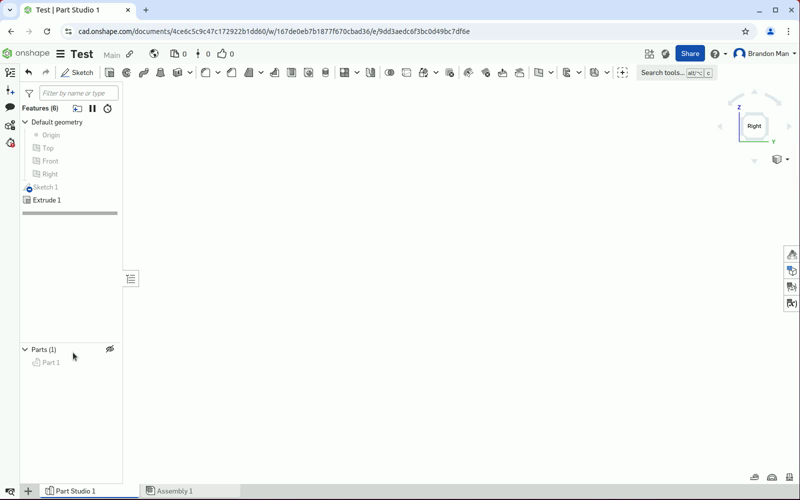
key(shift+y)
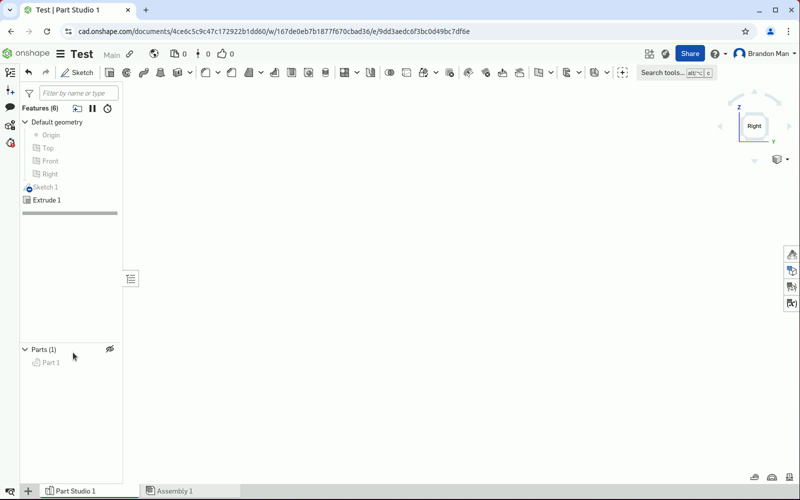
key(shift+s)
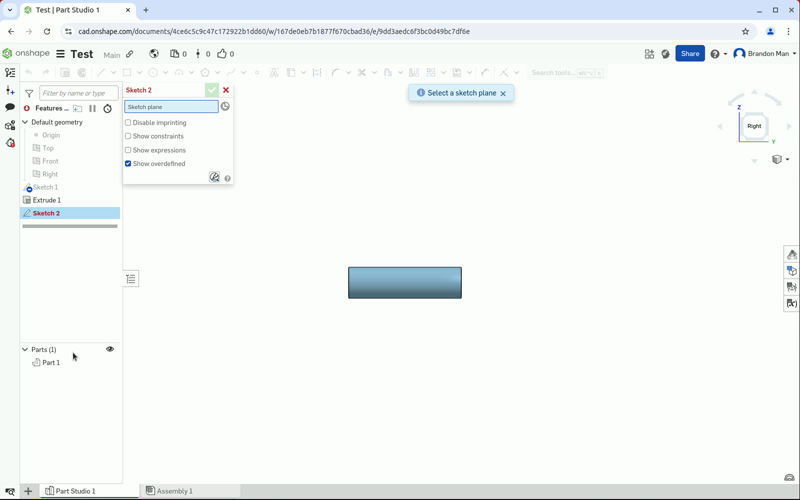
mouse_move(73, 176)
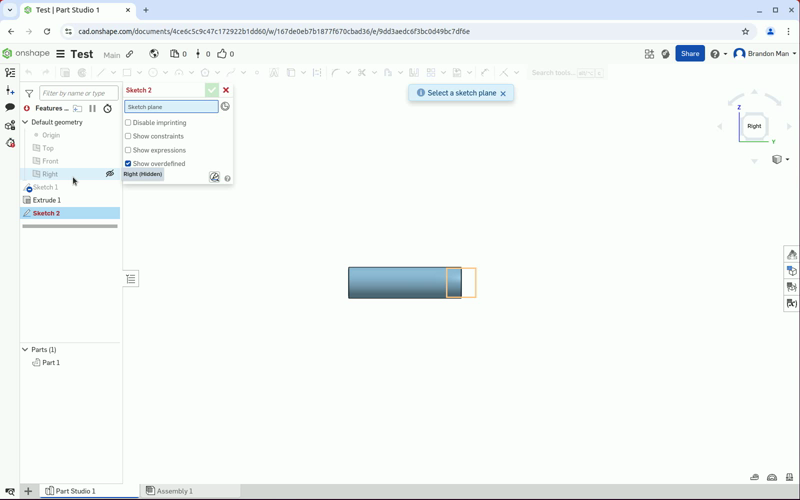
click(73, 176)
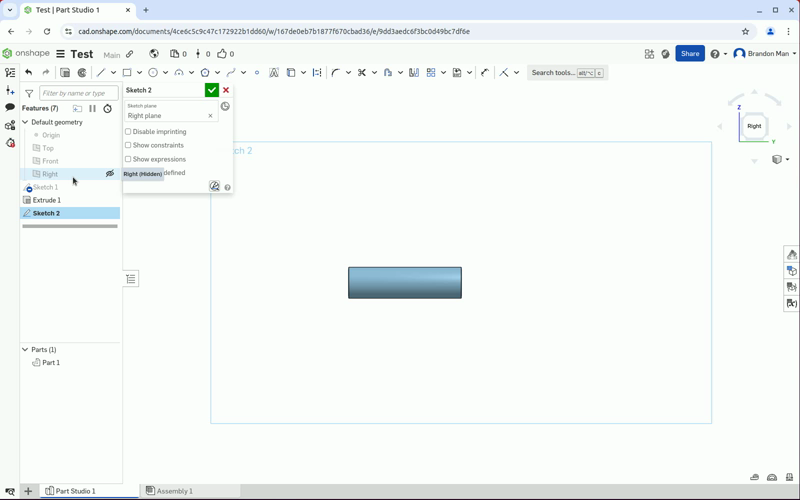
mouse_move(73, 352)
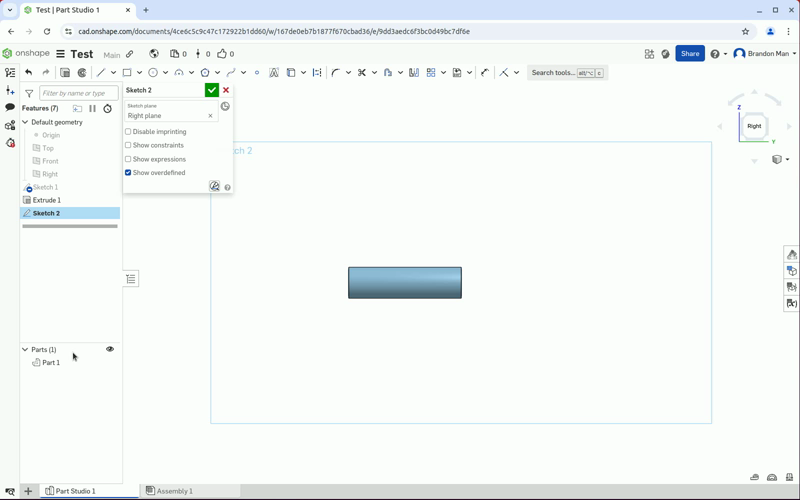
key(y)
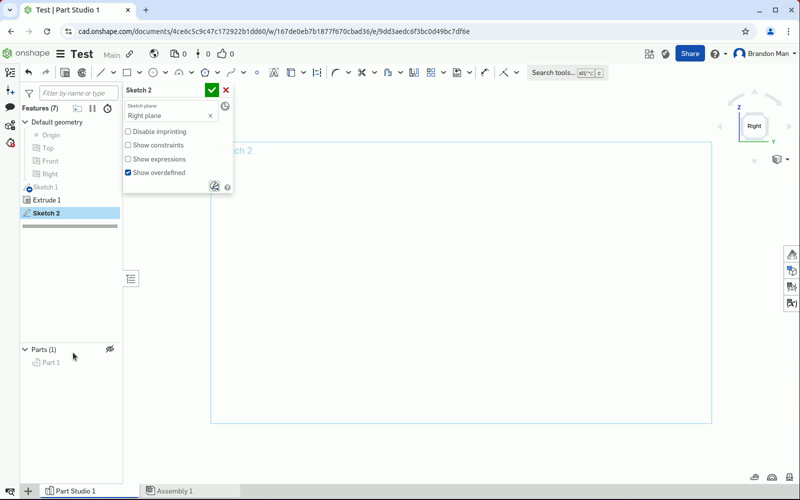
key(l)
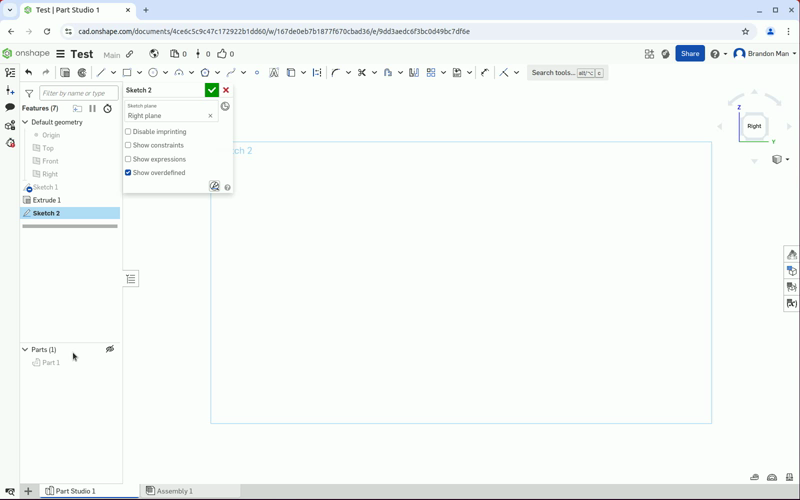
key_down(shift)
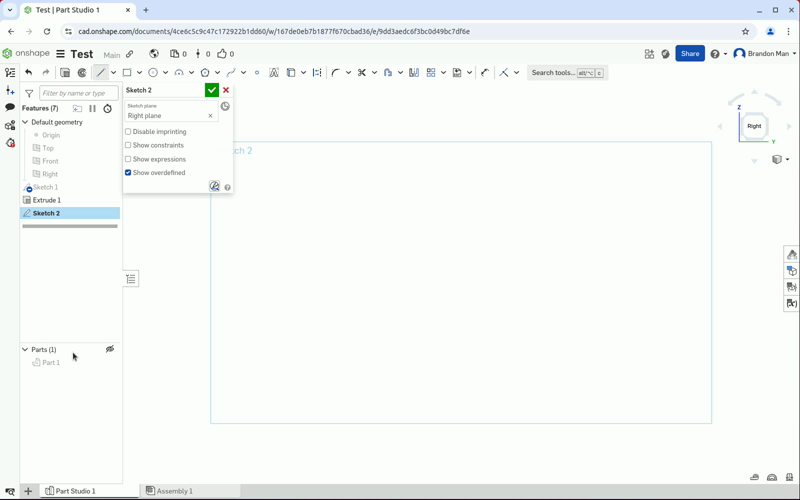
mouse_move(418, 298)
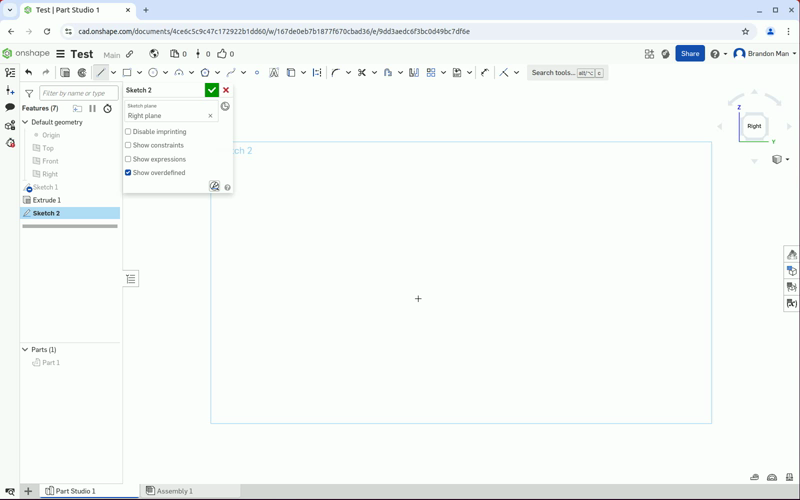
click(418, 298)
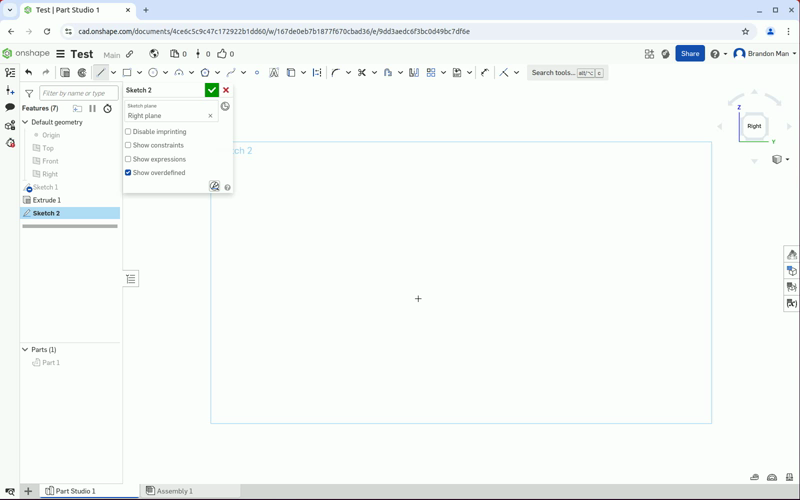
key_up(shift)
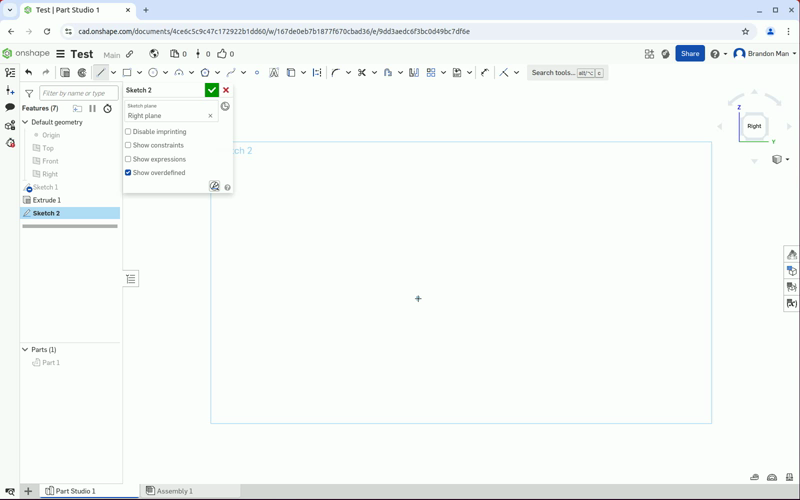
key_down(shift)
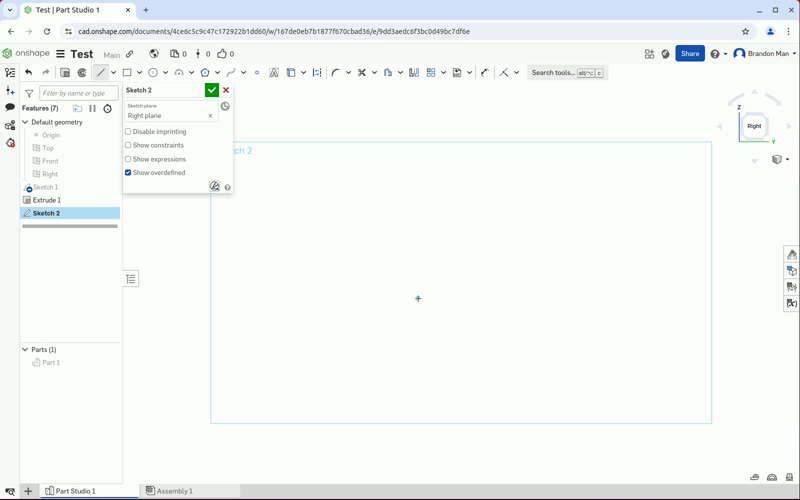
mouse_move(448, 298)
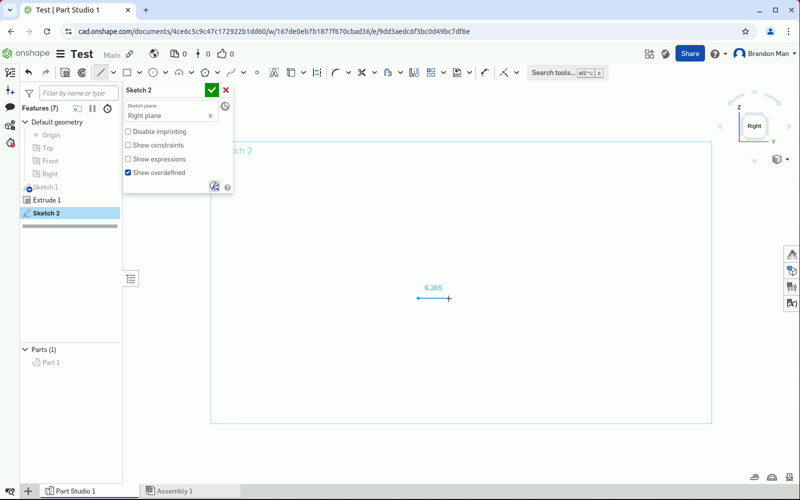
mouse_move(461, 298)
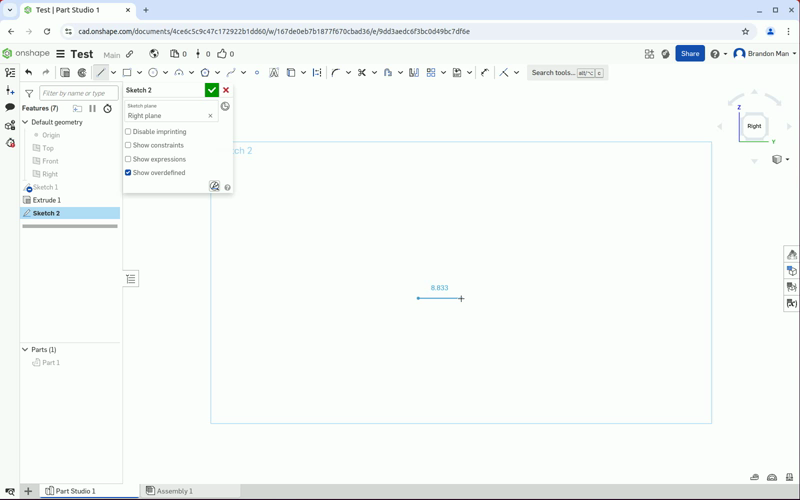
click(461, 298)
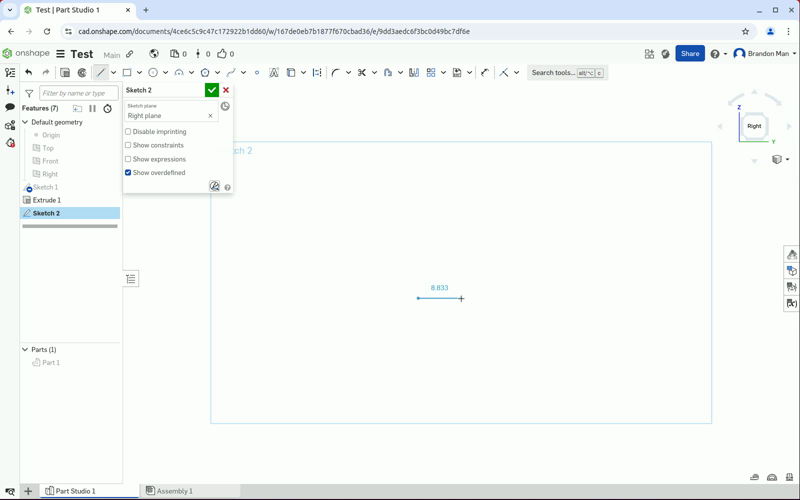
key_up(shift)
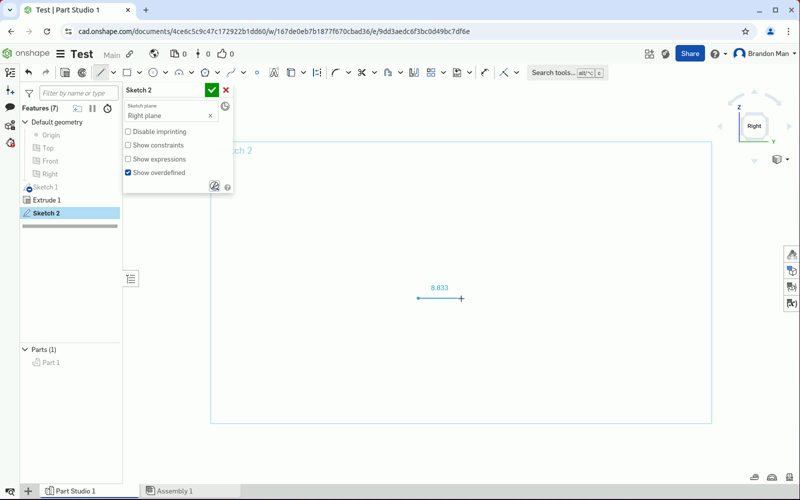
key_down(shift)
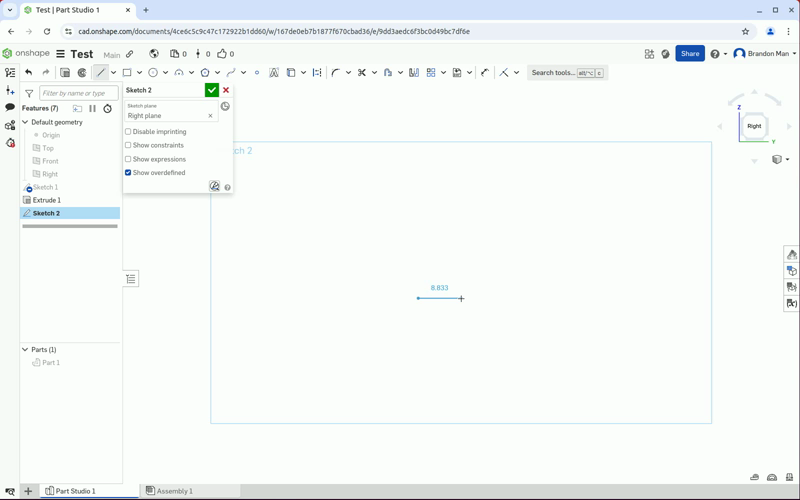
mouse_move(491, 298)
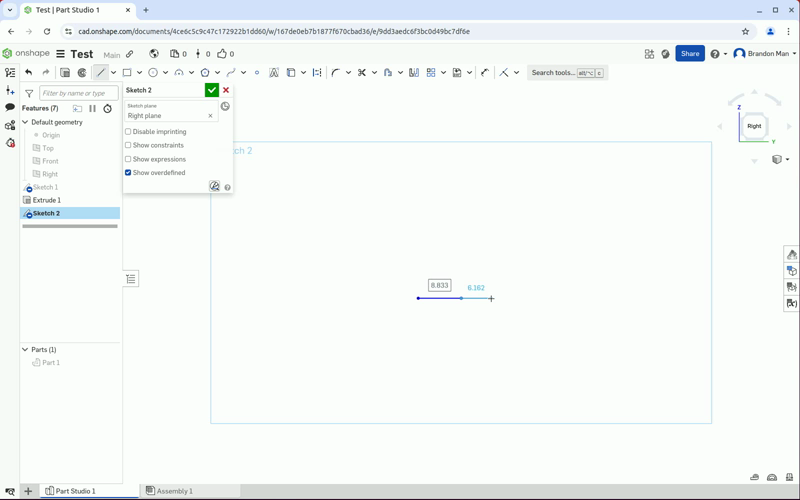
mouse_move(461, 242)
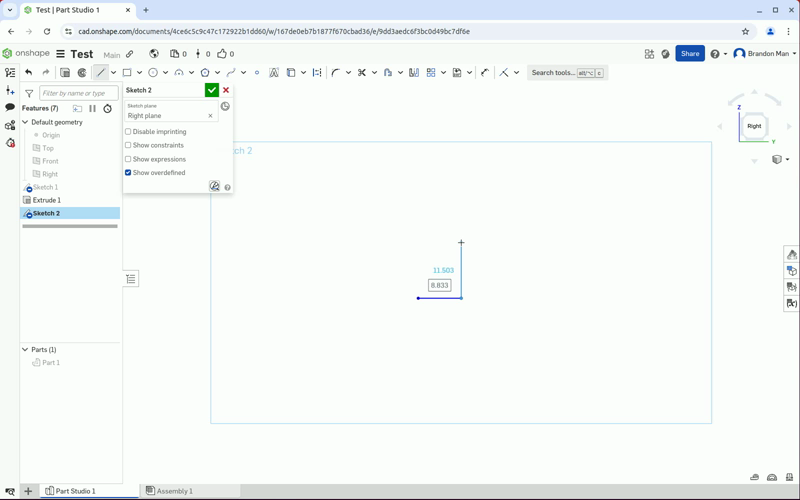
click(461, 242)
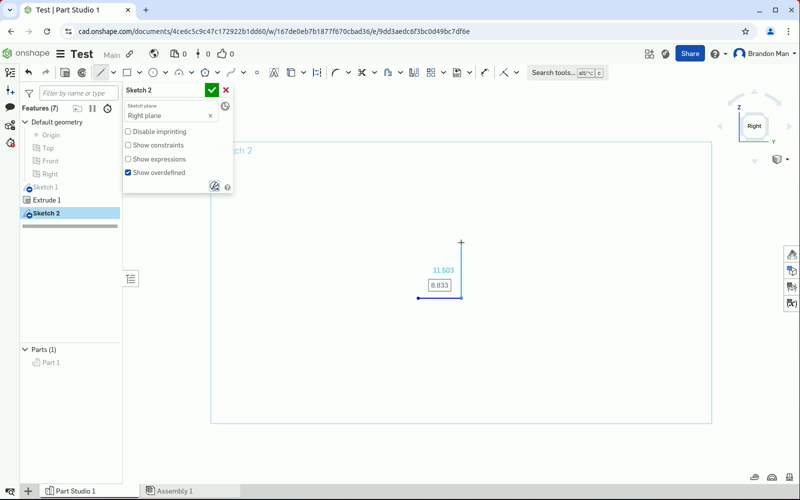
key_up(shift)
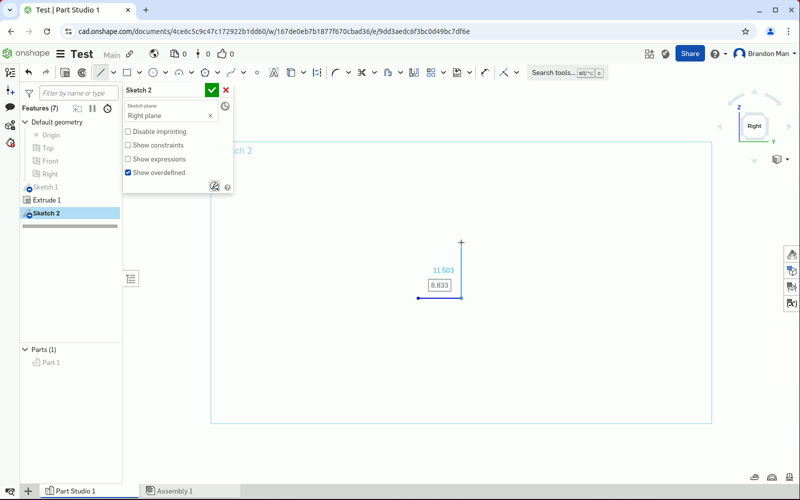
key_down(shift)
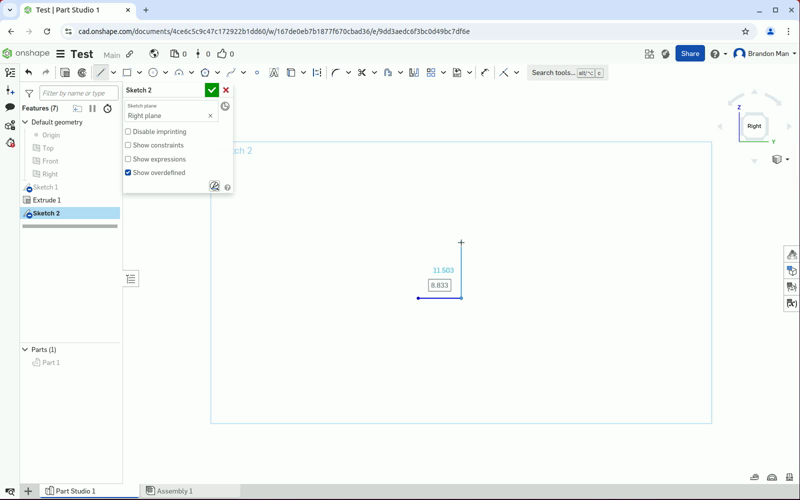
mouse_move(491, 242)
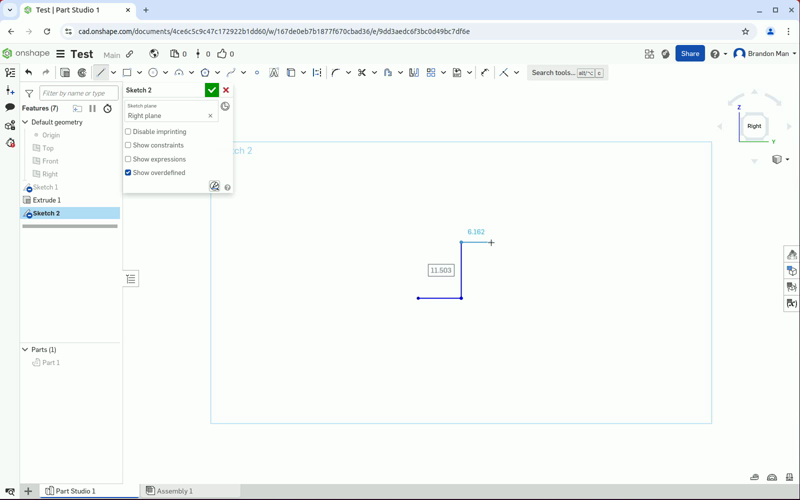
mouse_move(418, 242)
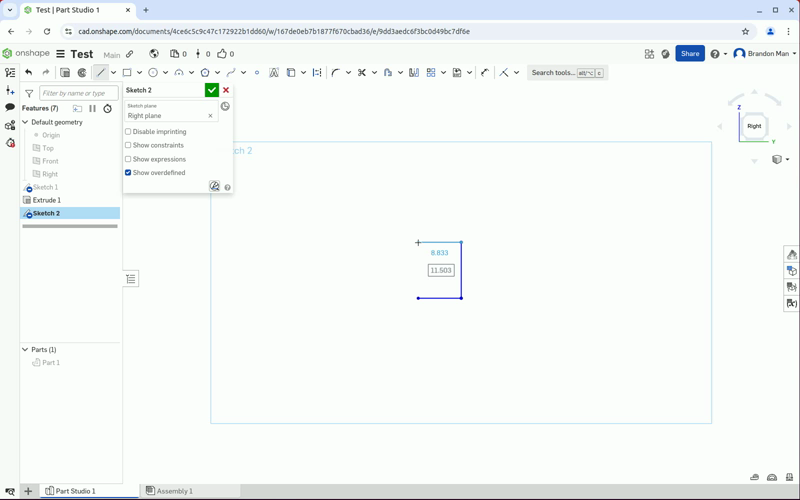
click(418, 242)
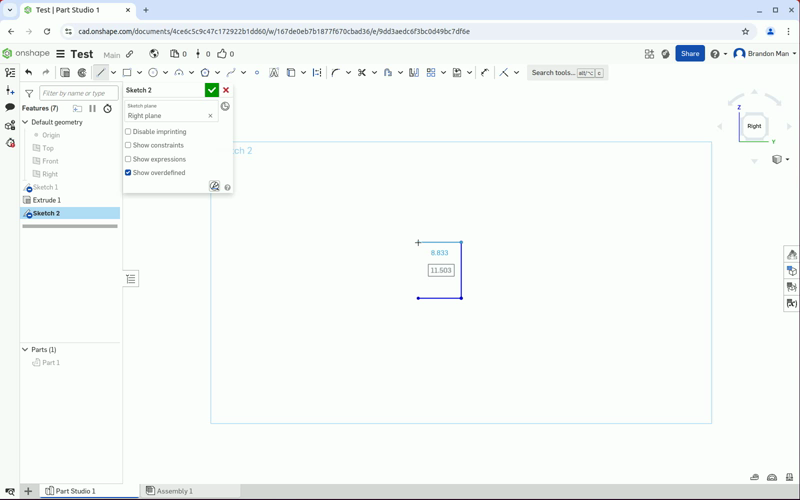
key_up(shift)
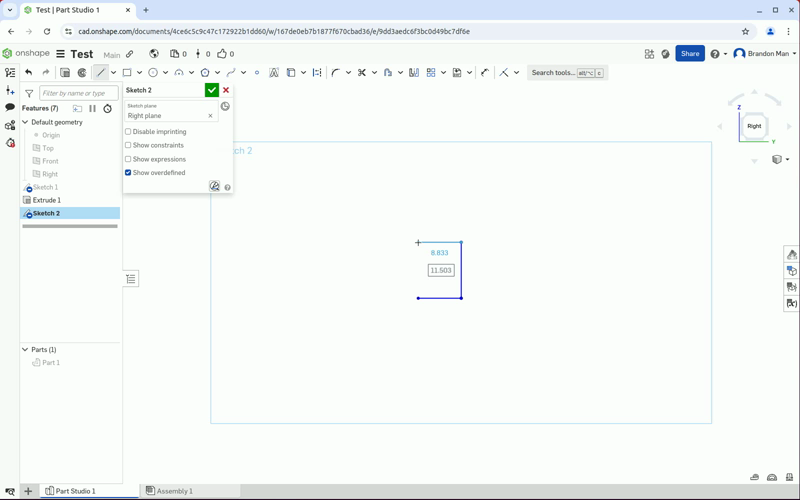
mouse_move(448, 242)
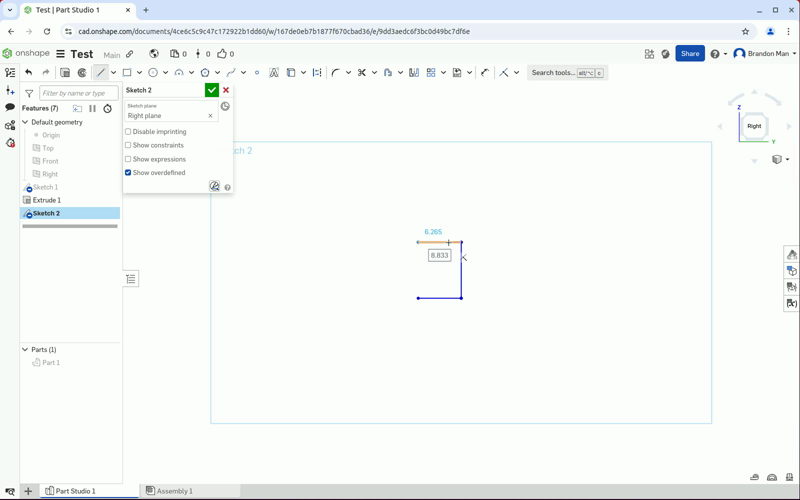
key_down(shift)
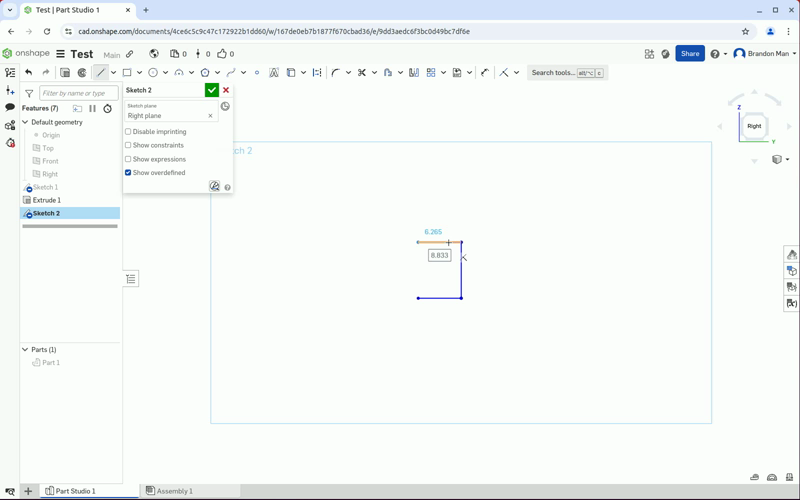
mouse_move(418, 298)
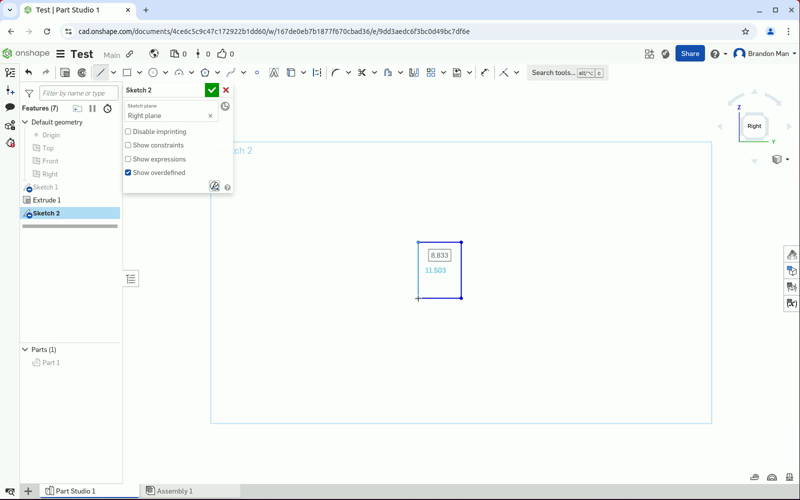
key_up(shift)
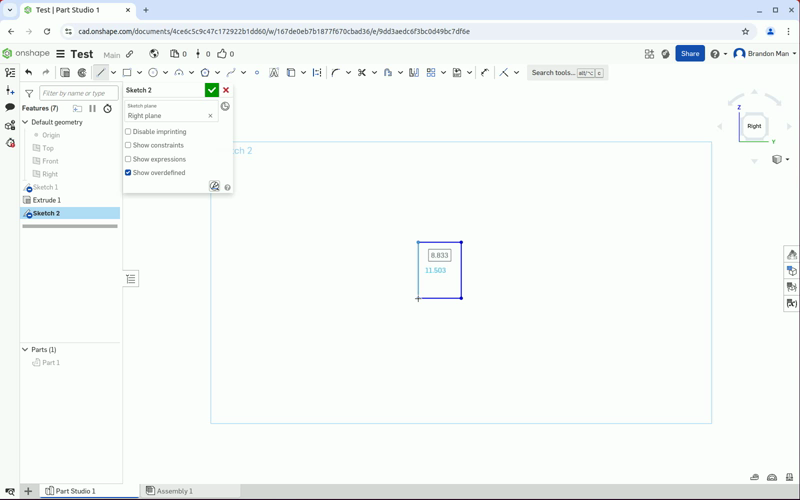
click(418, 298)
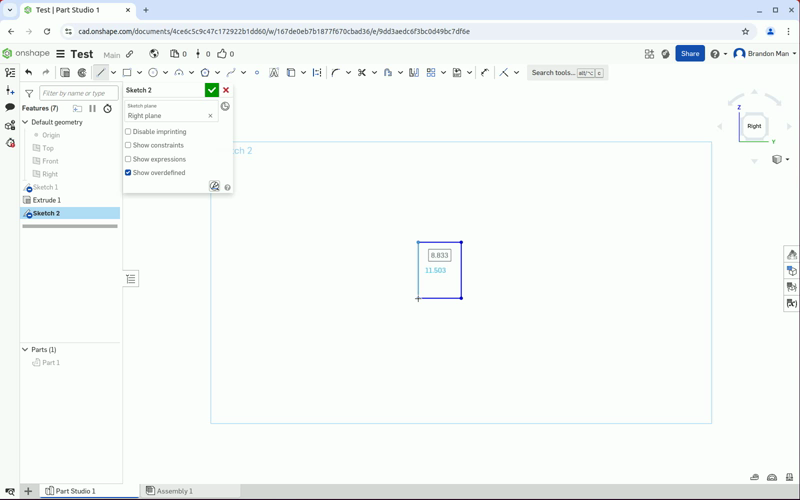
key(esc)
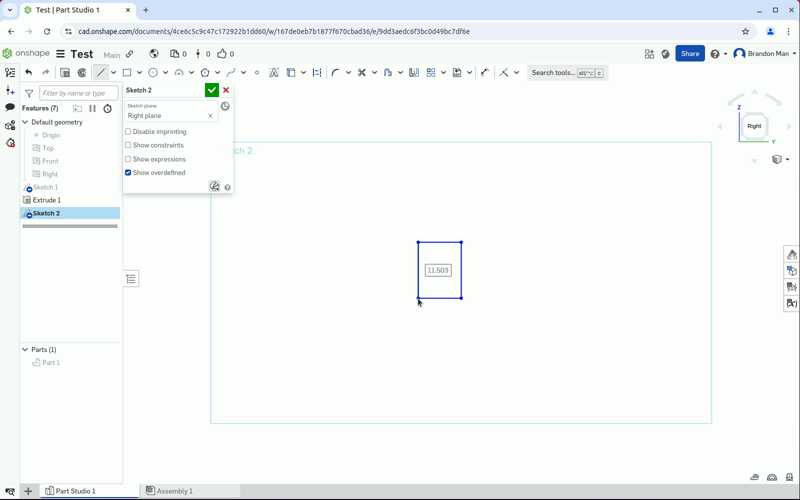
mouse_move(423, 260)
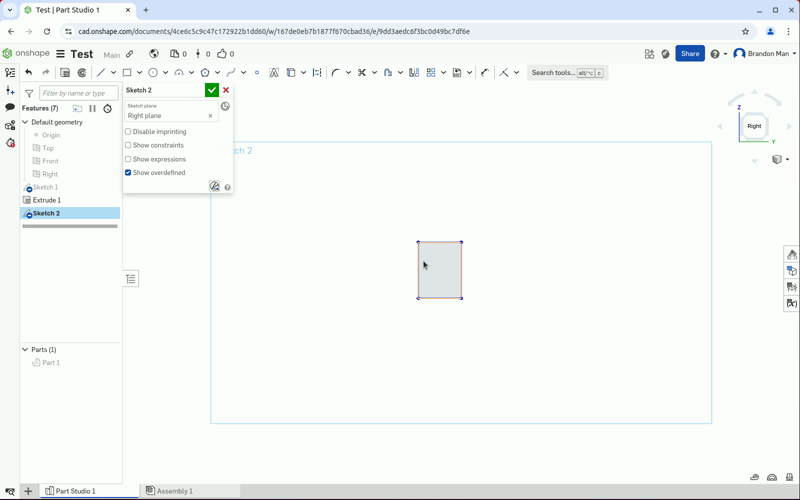
click(423, 260)
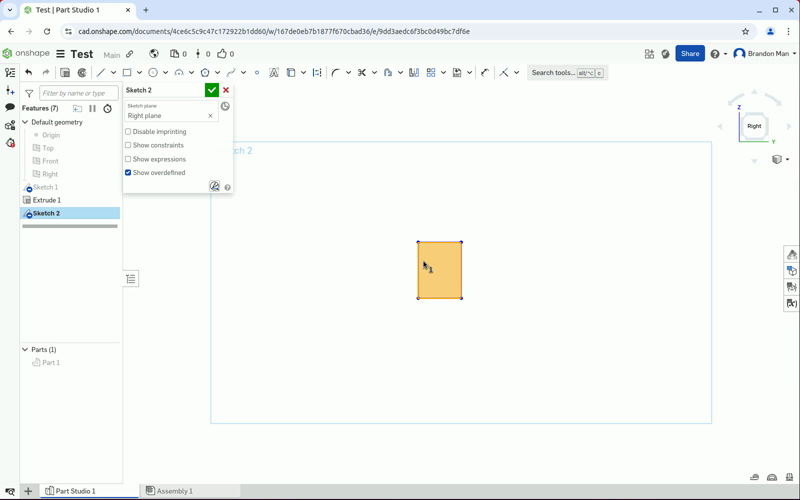
mouse_move(73, 352)
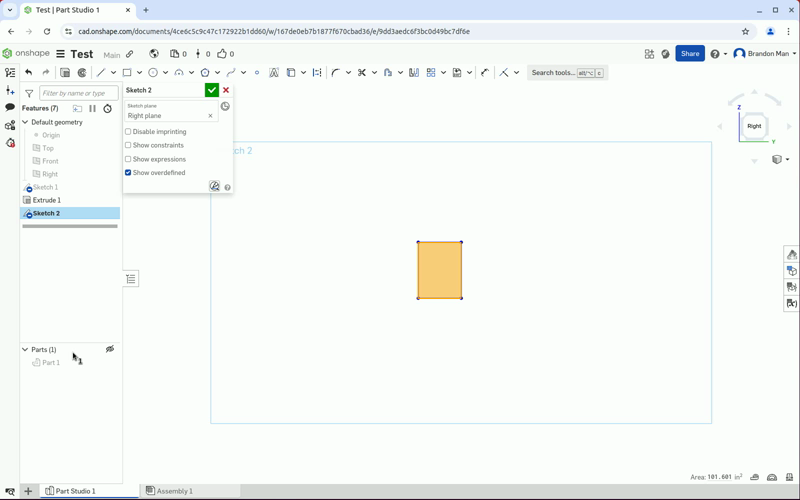
key(shift+y)
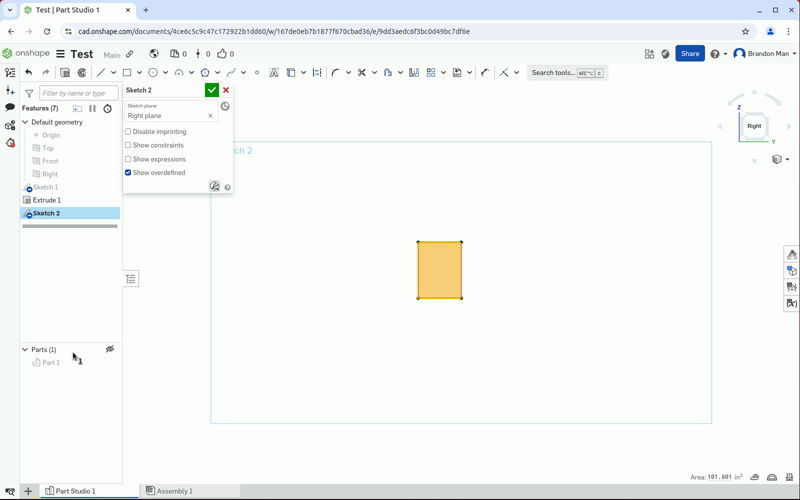
key(shift+e)
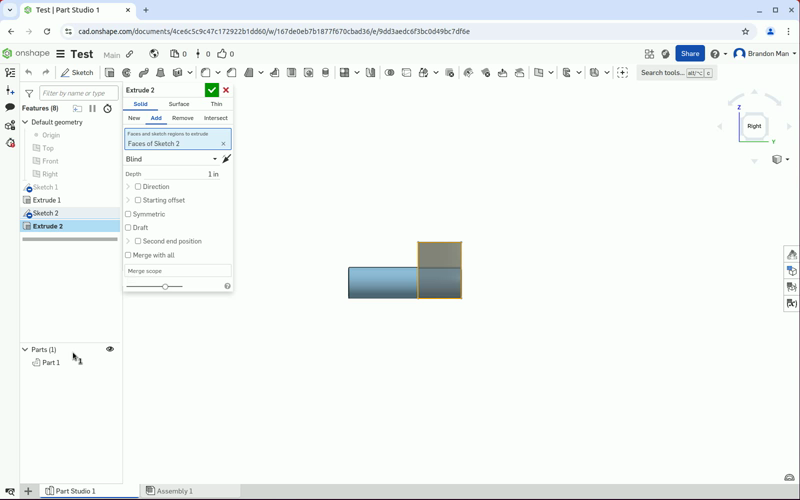
mouse_move(143, 106)
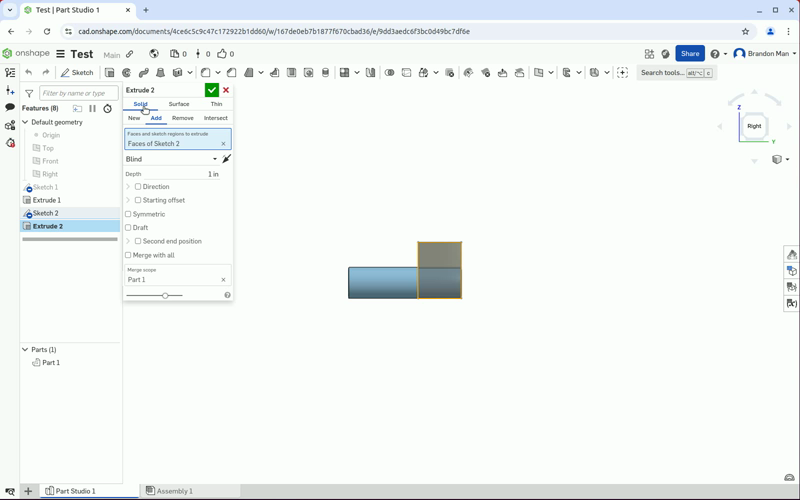
click(143, 106)
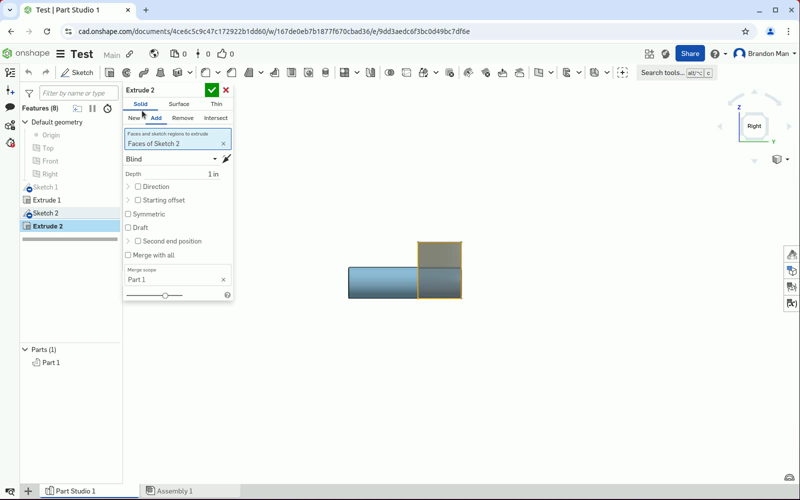
mouse_move(137, 120)
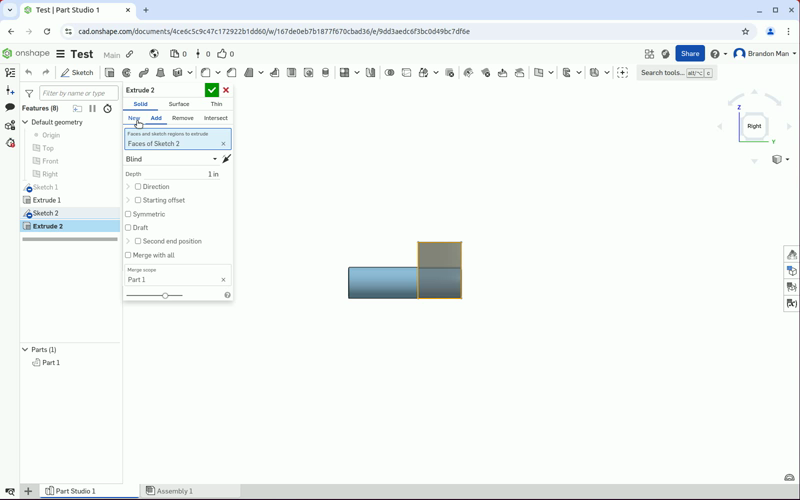
click(137, 120)
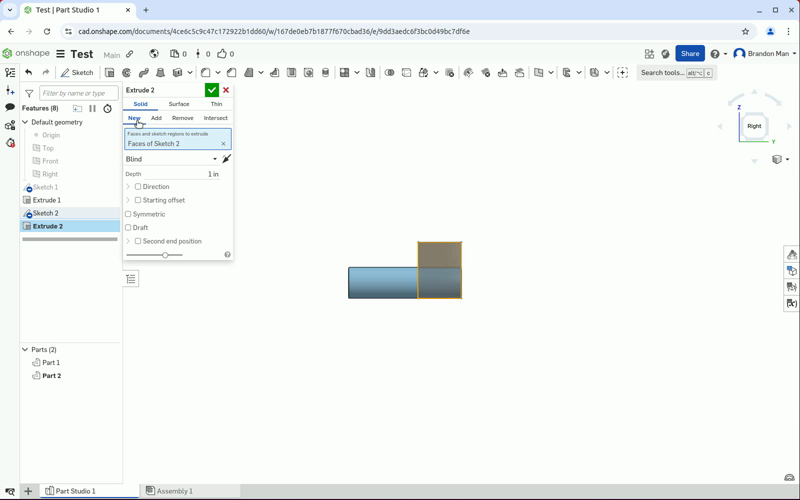
key(tab, 4)
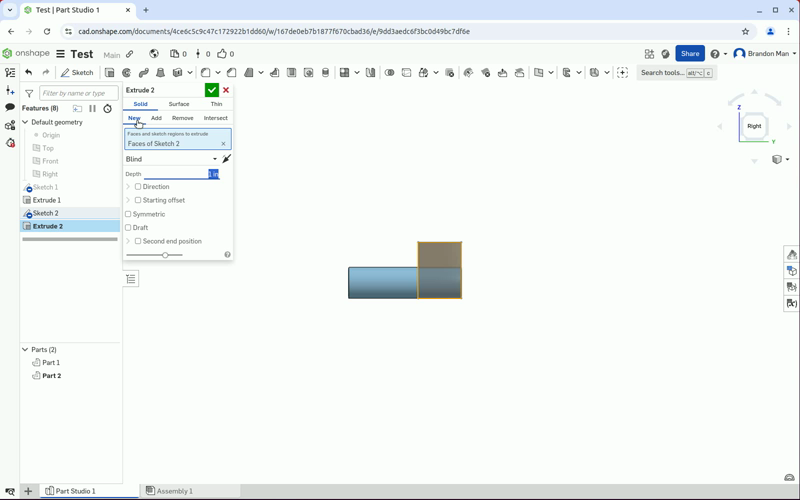
text(3.611)
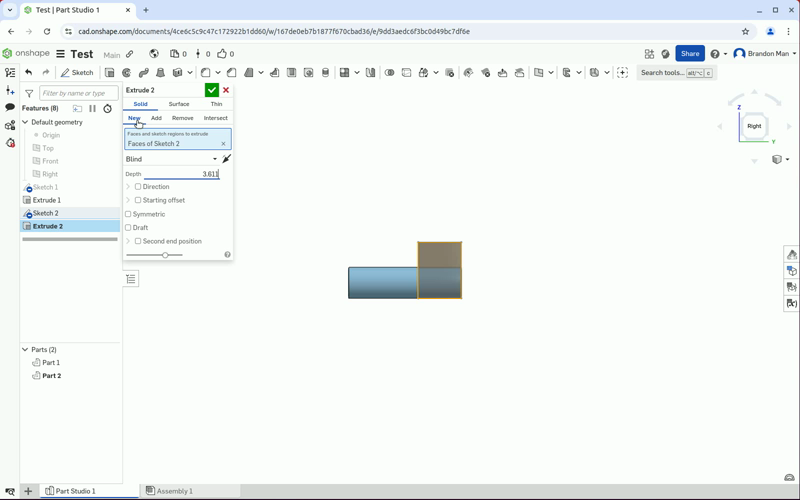
key(enter)
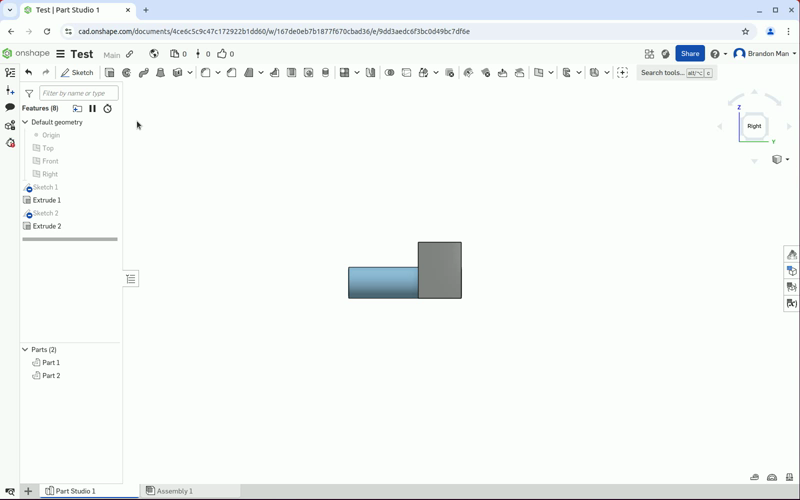
key(shift+h)
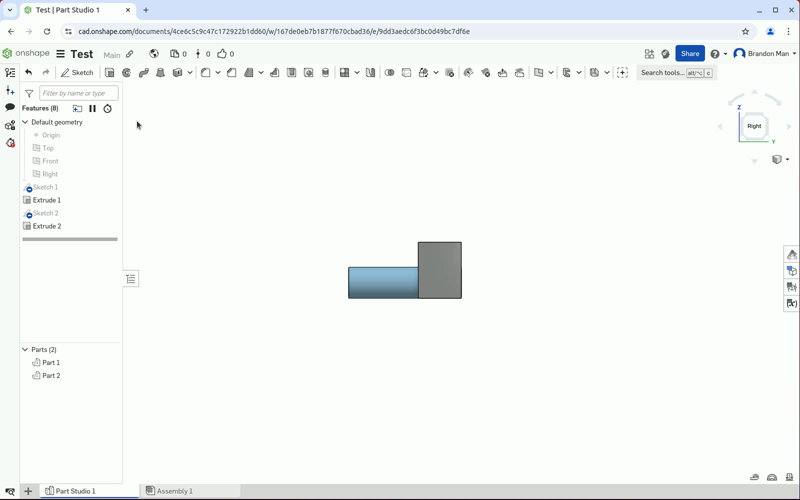
key(shift+h)
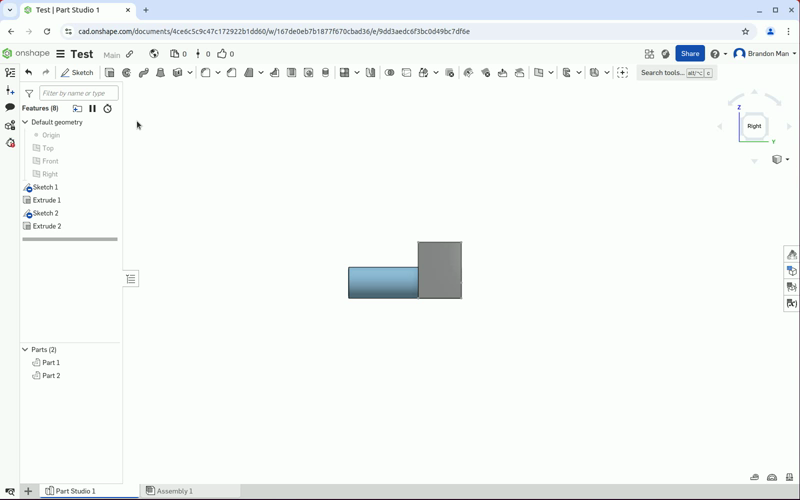
key(shift+7)
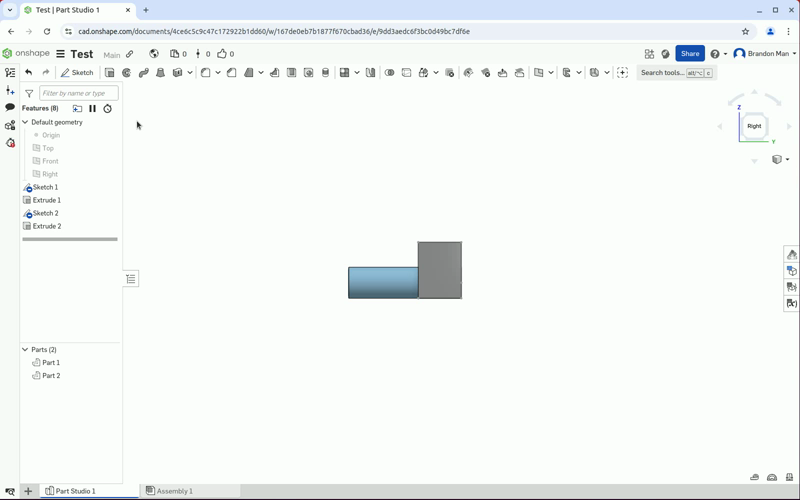
key(right, 2)
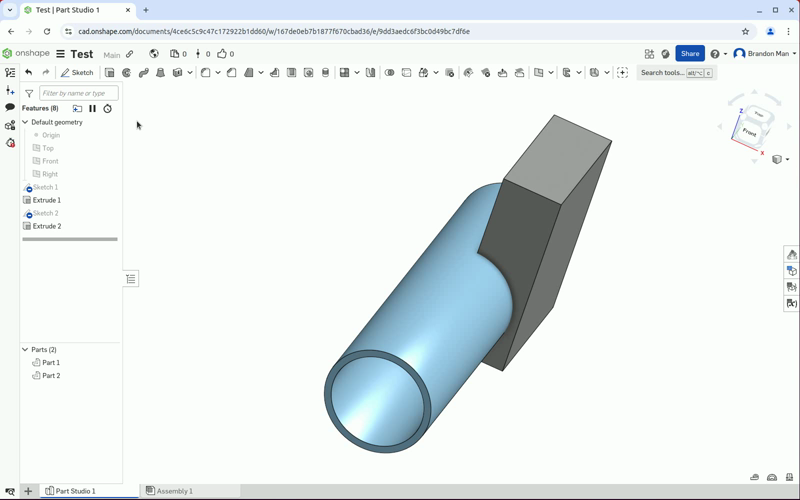
key(down, 2)
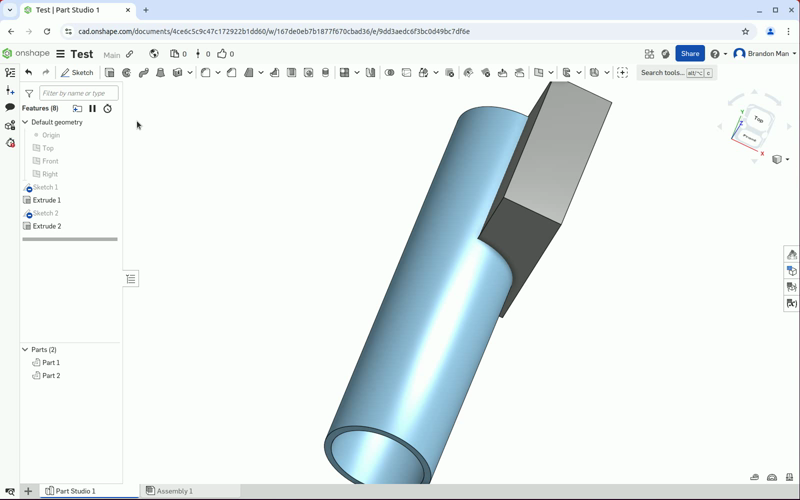
key(up, 2)
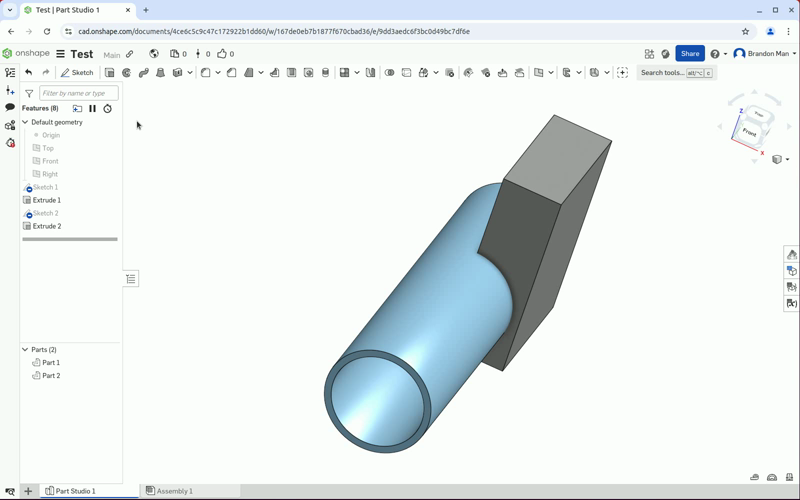
key(left, 2)
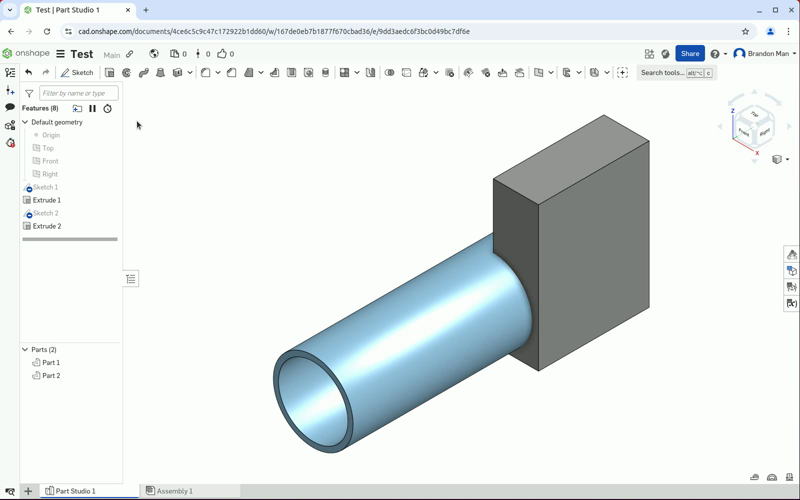
mouse_move(73, 189)
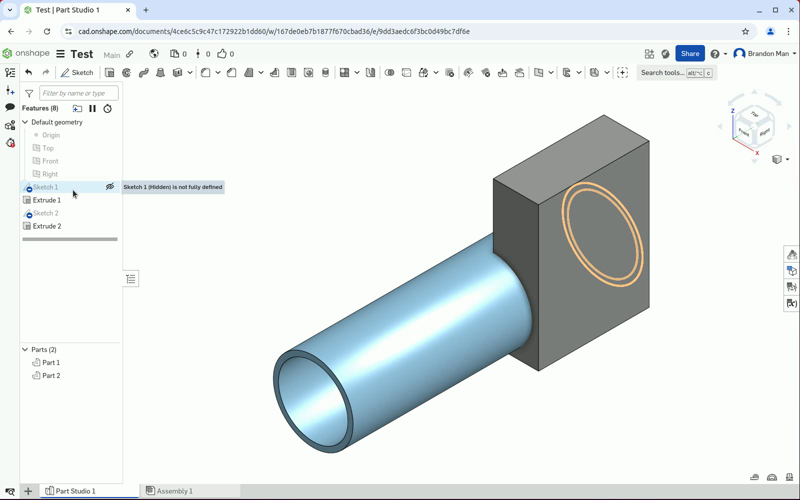
click(73, 189)